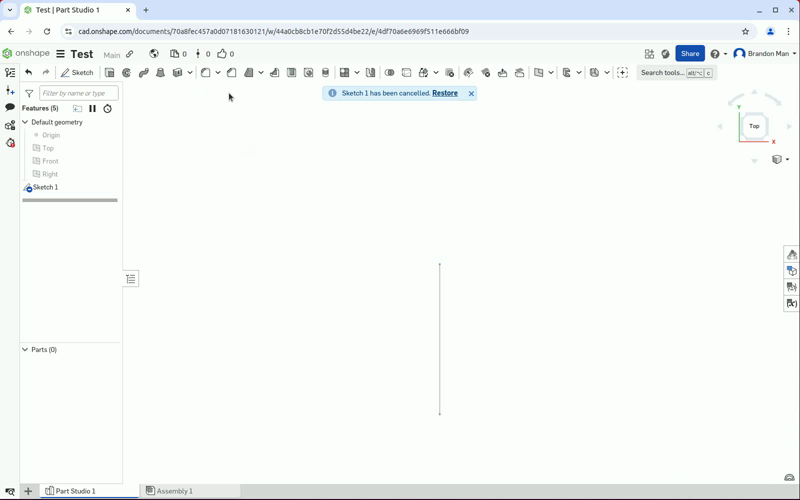
key(shift+h)
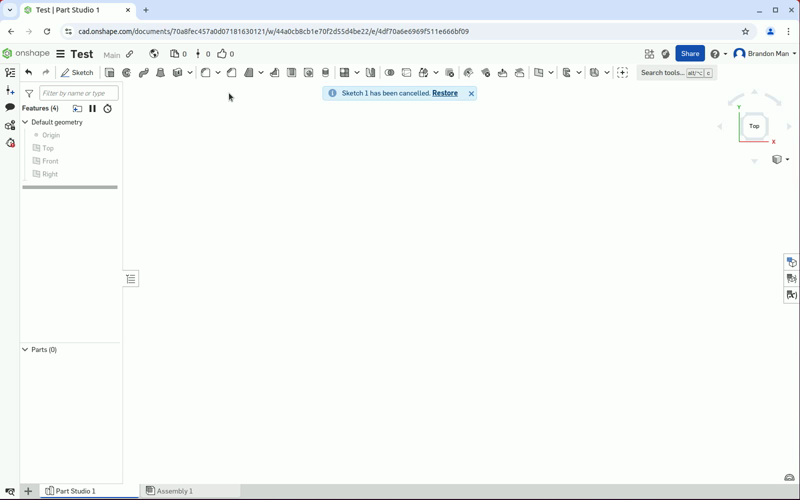
mouse_move(73, 352)
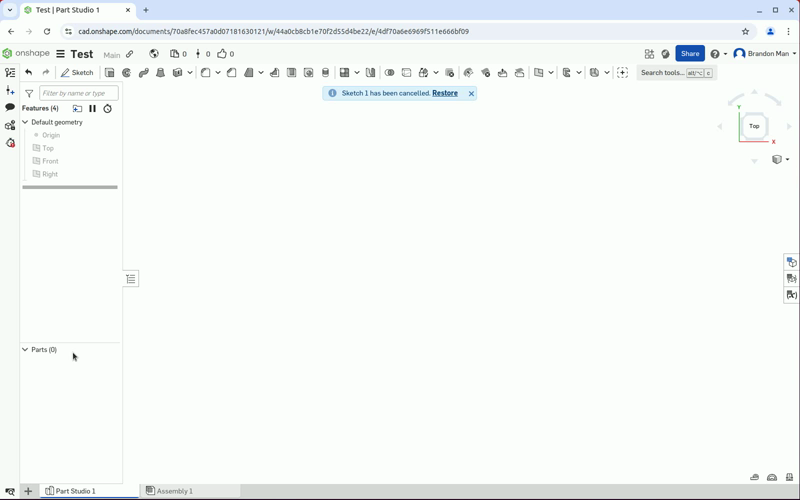
key(y)
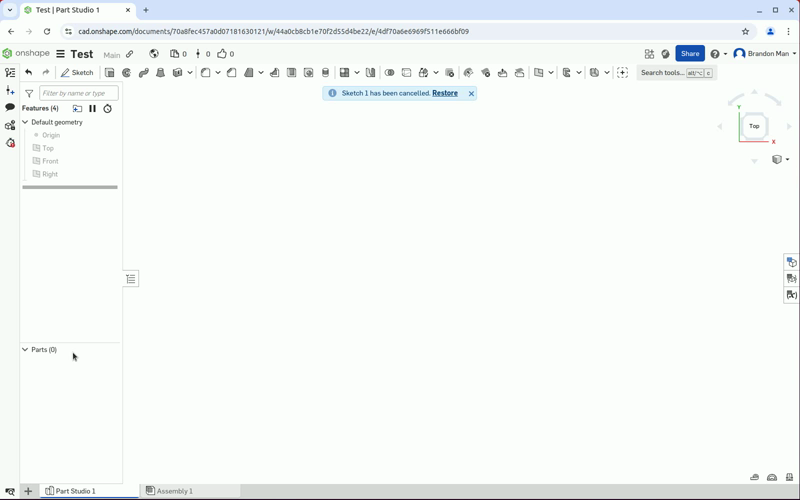
key(shift+p)
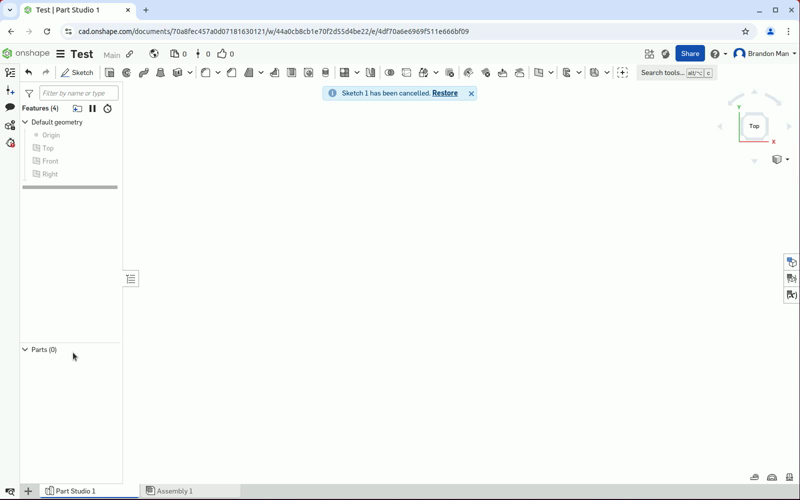
key(space)
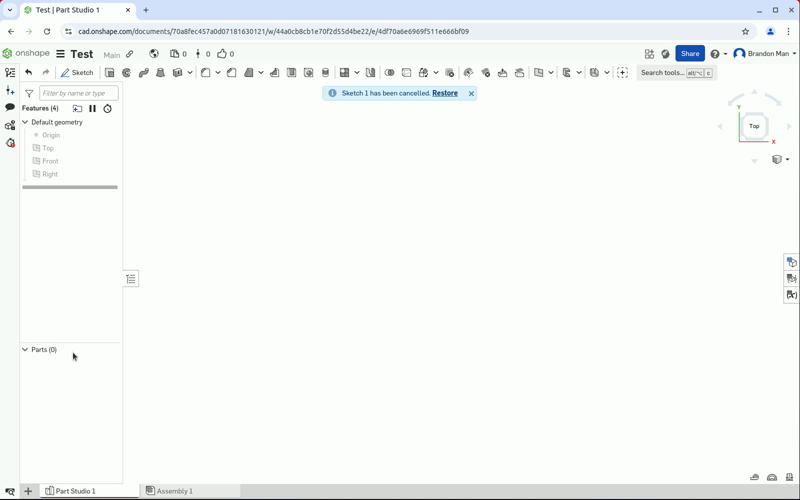
key_down(shift)
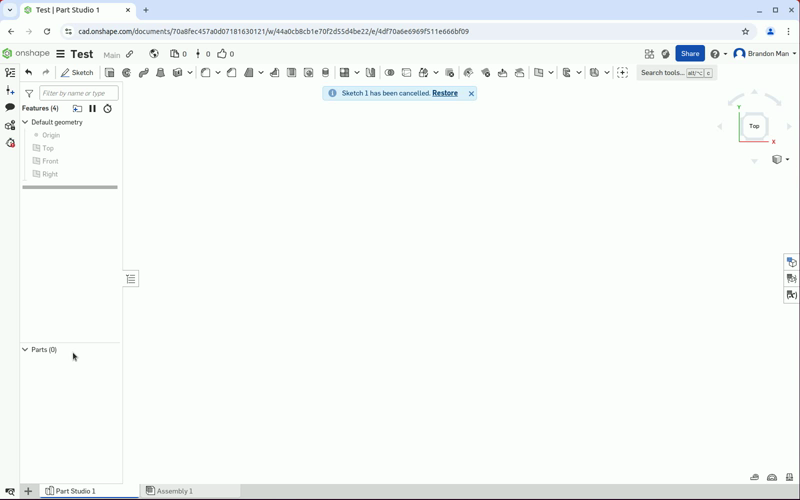
key(up)
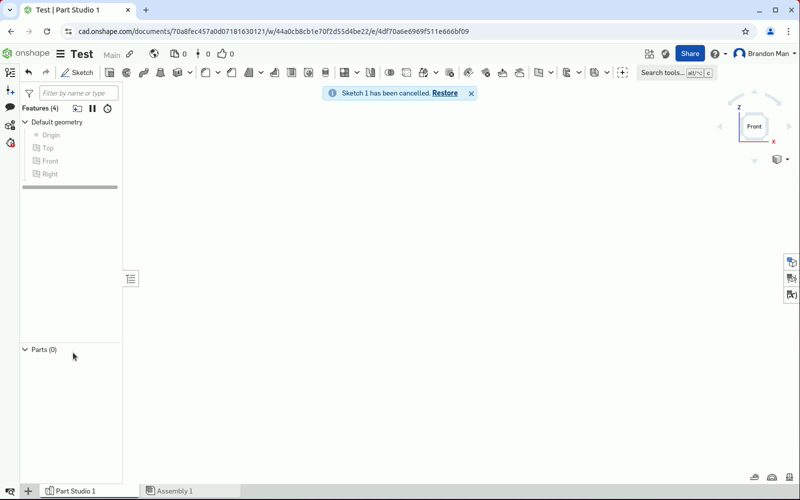
key_up(shift)
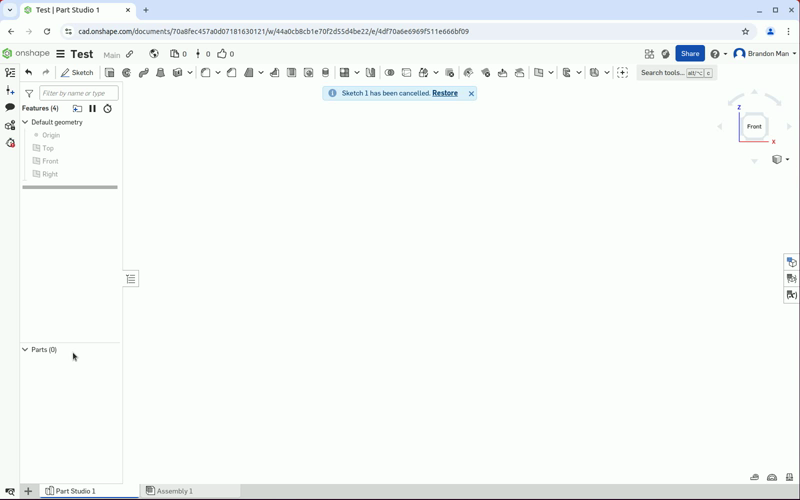
mouse_move(73, 352)
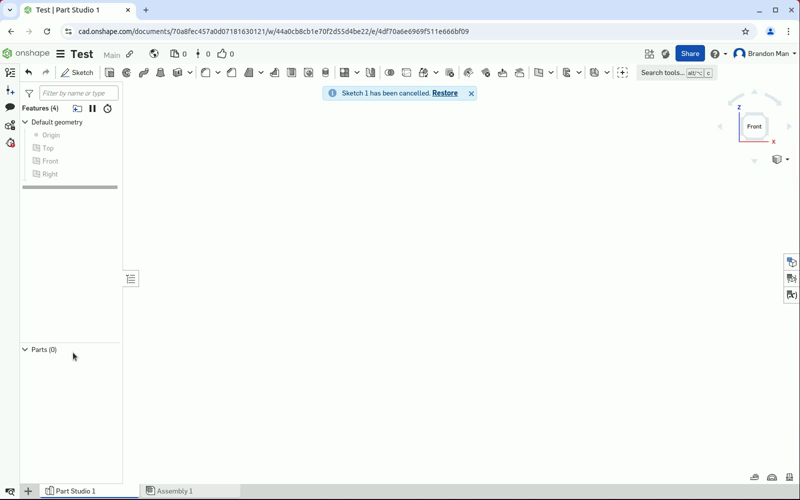
key(shift+y)
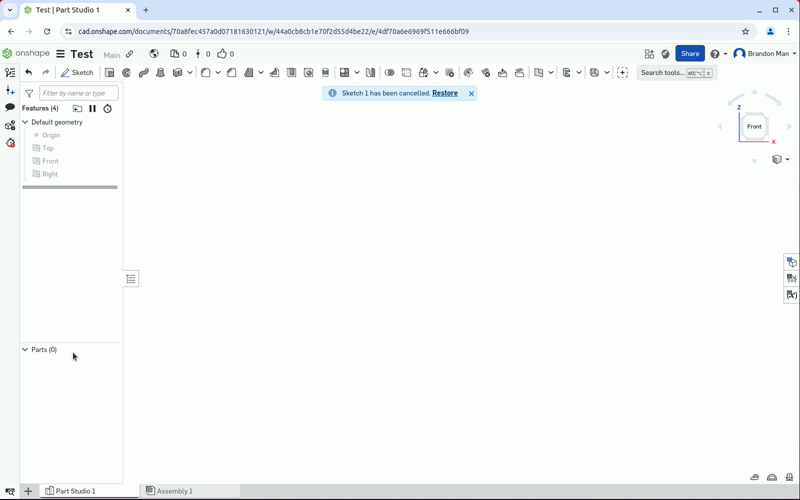
key(shift+s)
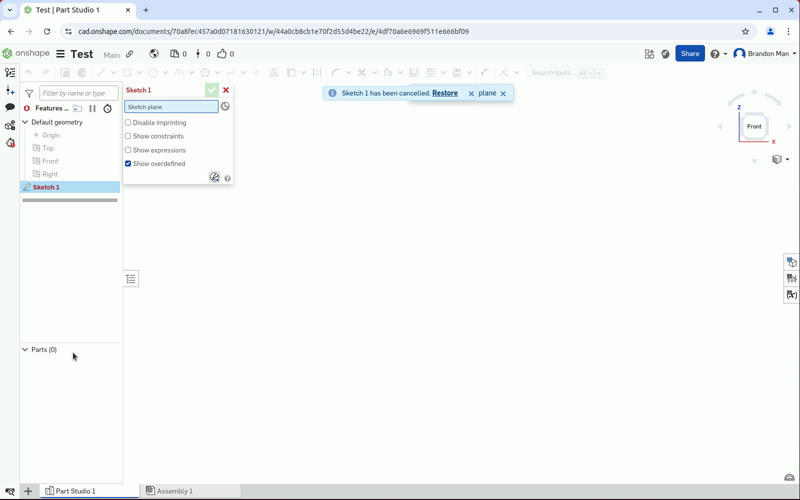
mouse_move(73, 163)
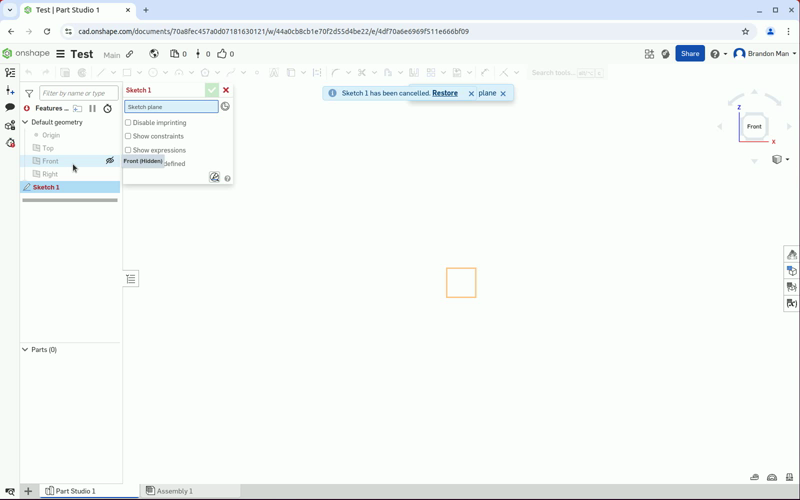
click(73, 163)
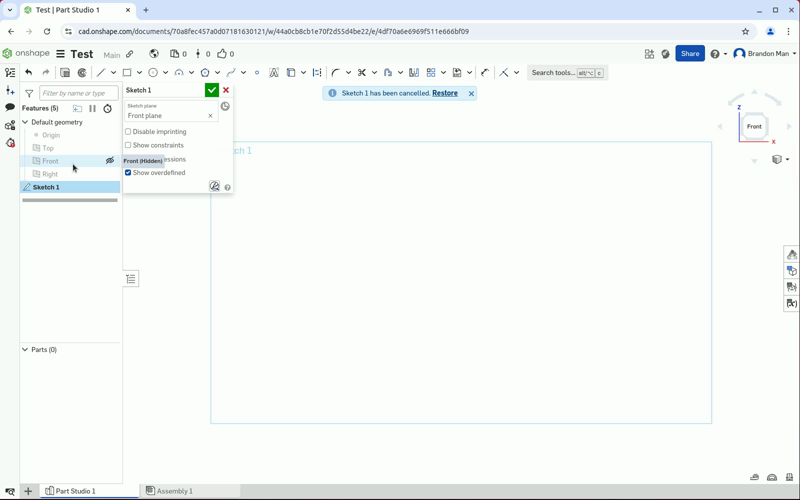
mouse_move(73, 352)
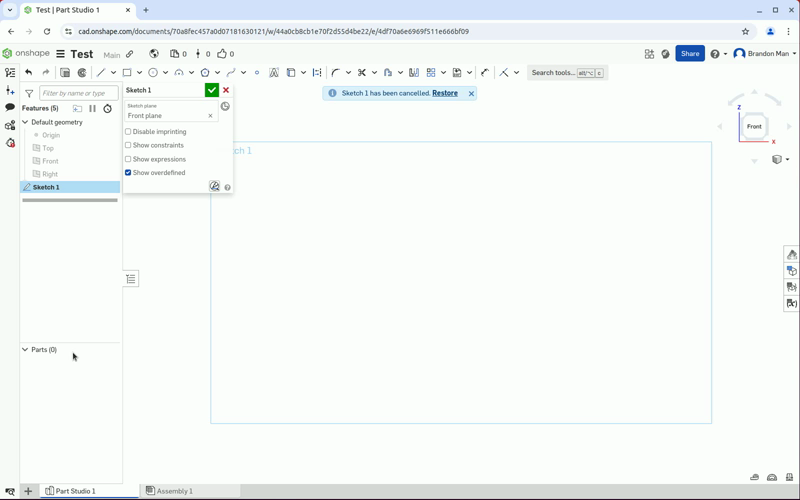
key(y)
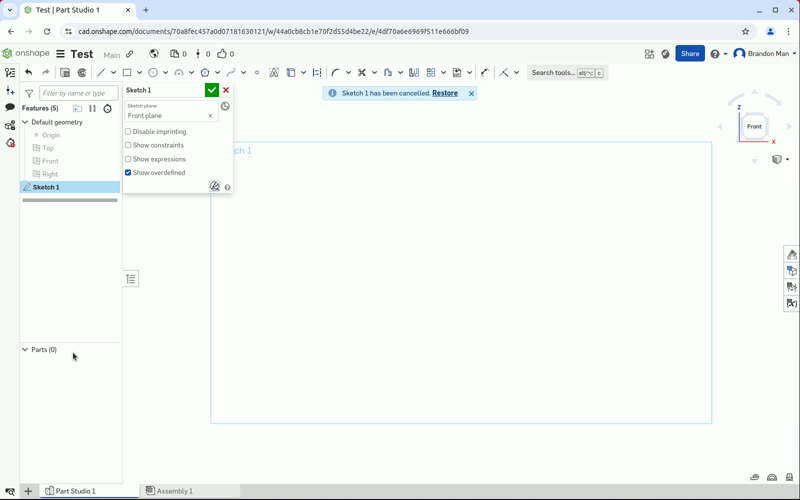
key(l)
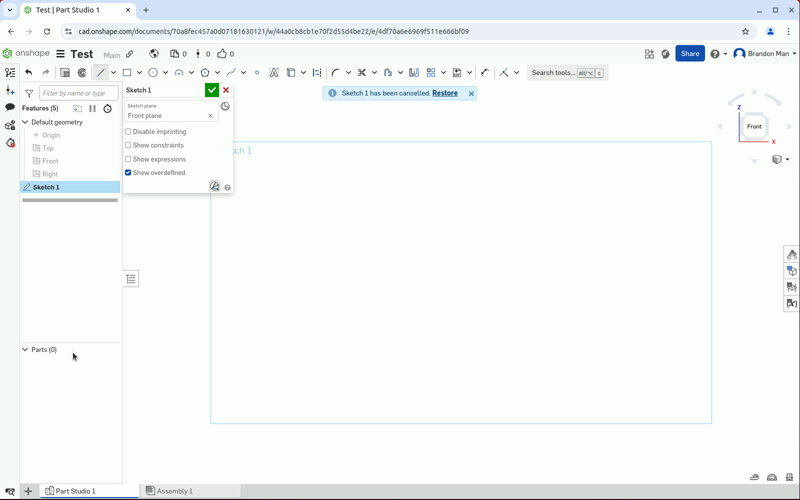
key_down(shift)
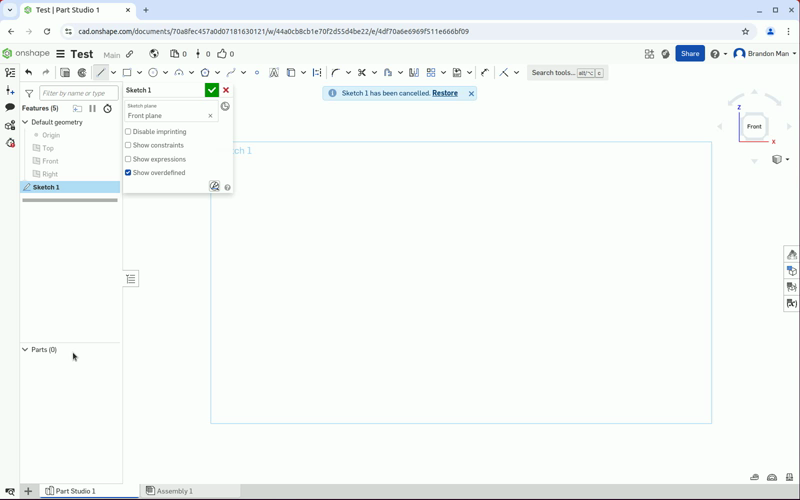
mouse_move(460, 320)
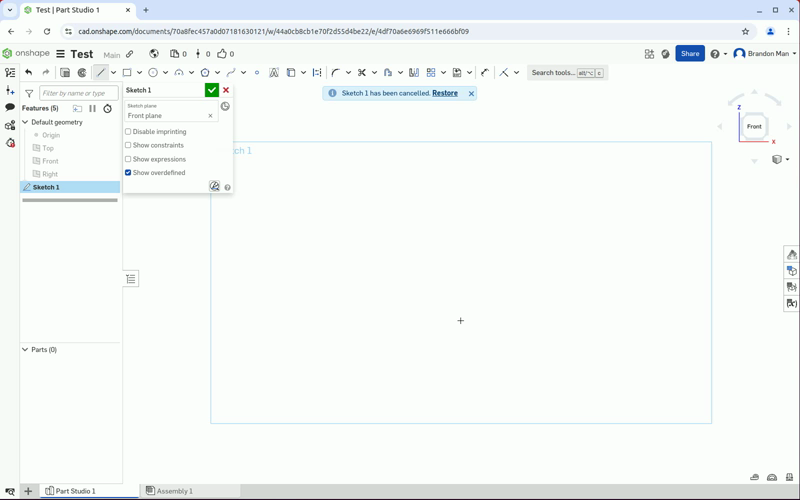
click(460, 320)
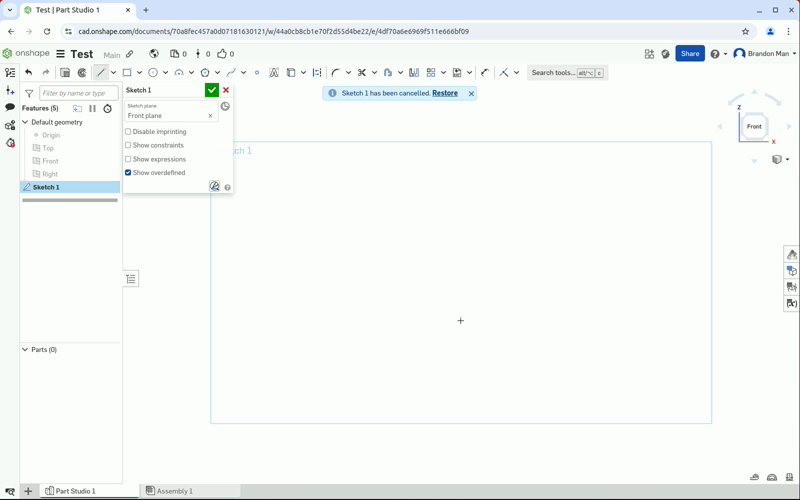
key_up(shift)
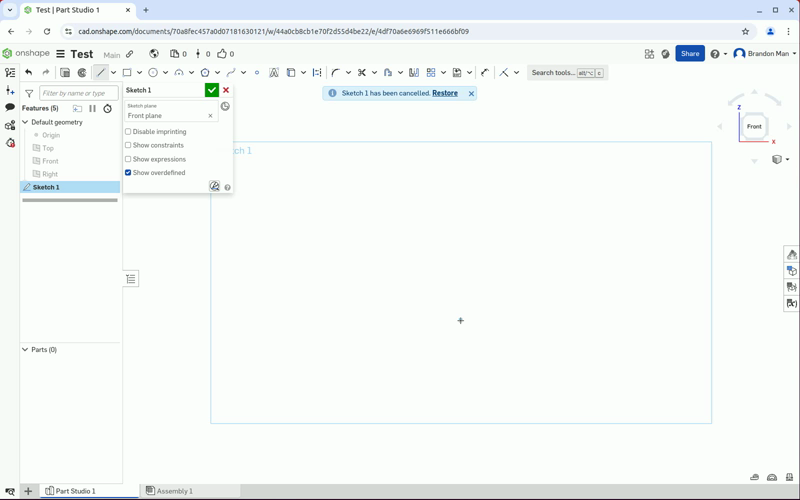
key_down(shift)
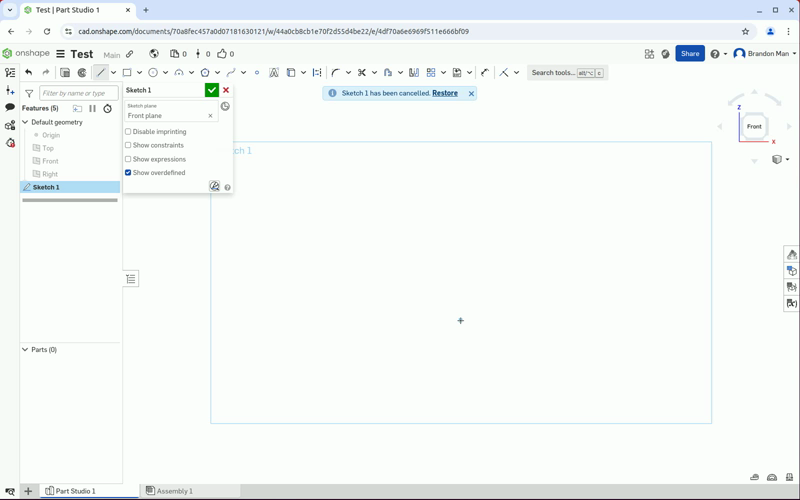
mouse_move(536, 320)
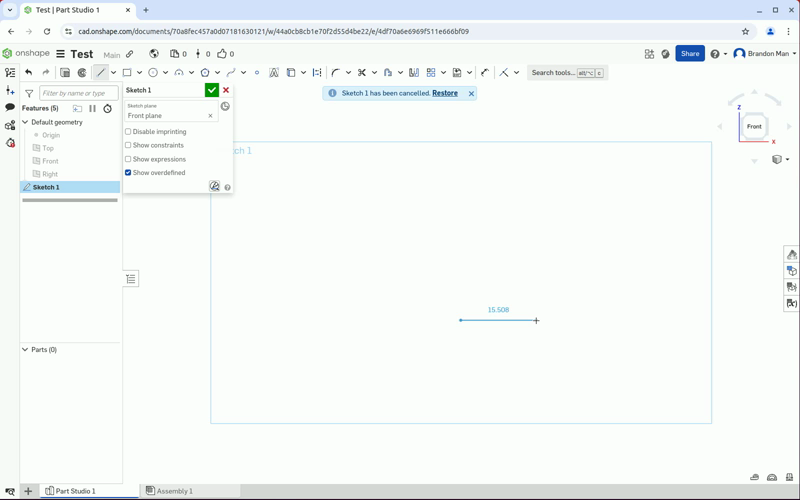
click(536, 320)
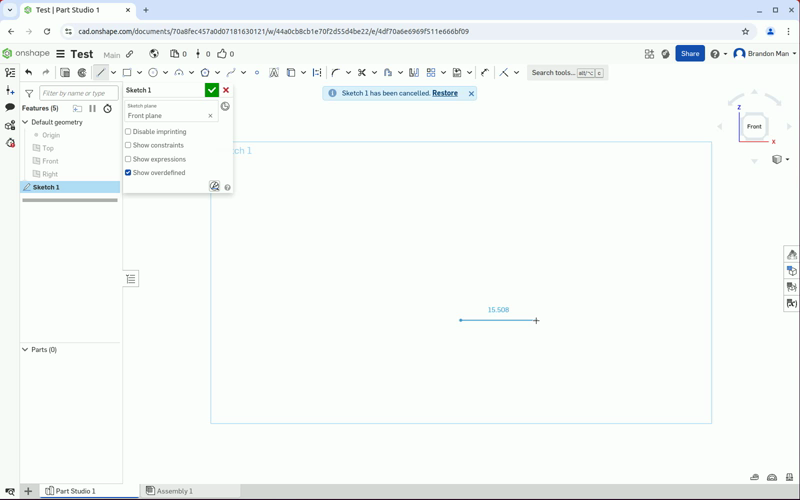
key_up(shift)
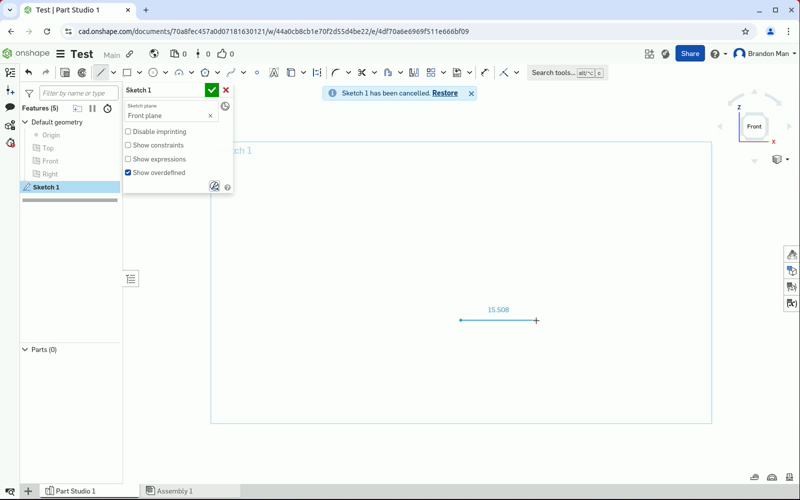
key_down(shift)
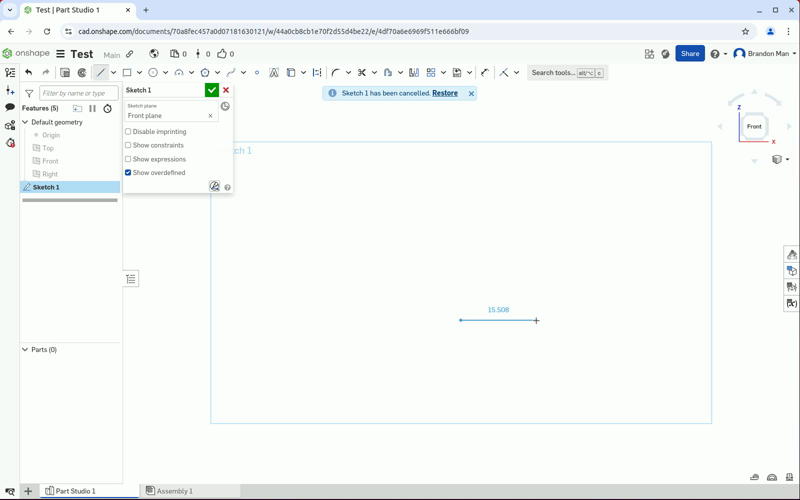
mouse_move(566, 320)
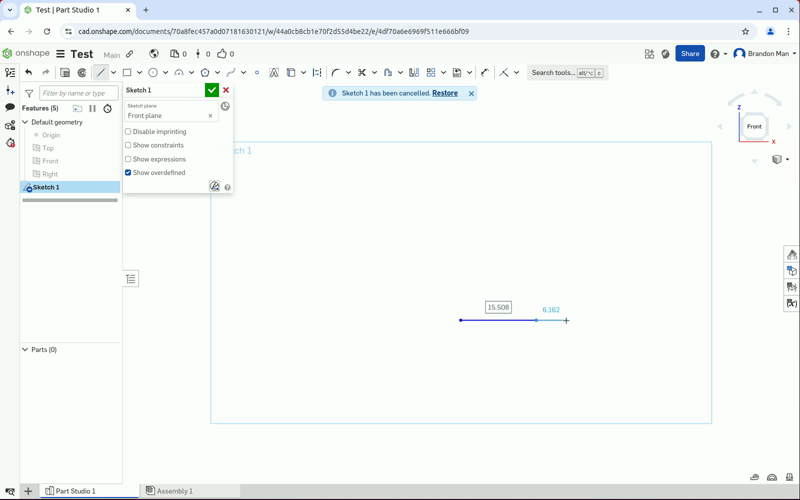
mouse_move(536, 282)
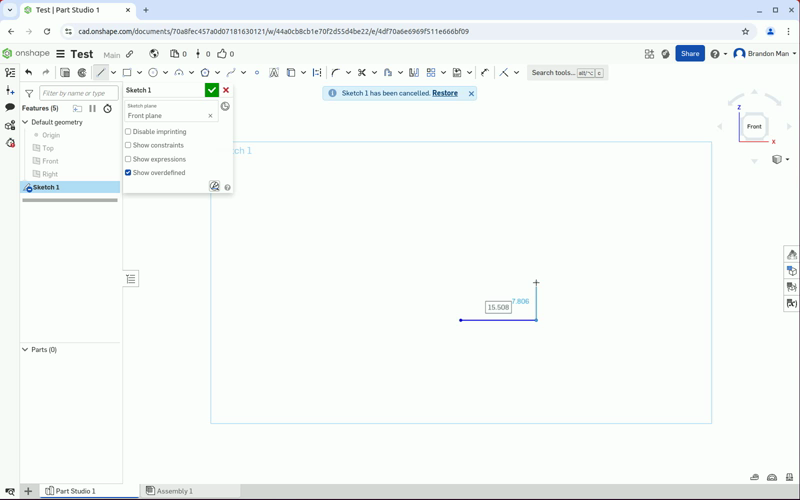
click(536, 282)
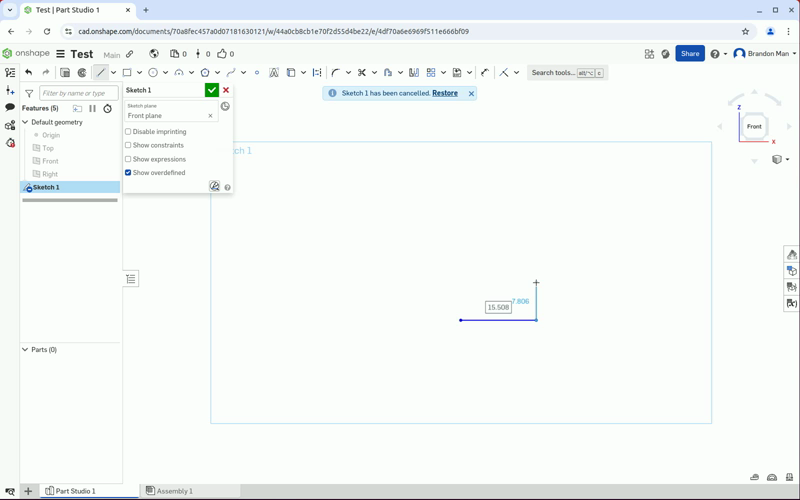
key_up(shift)
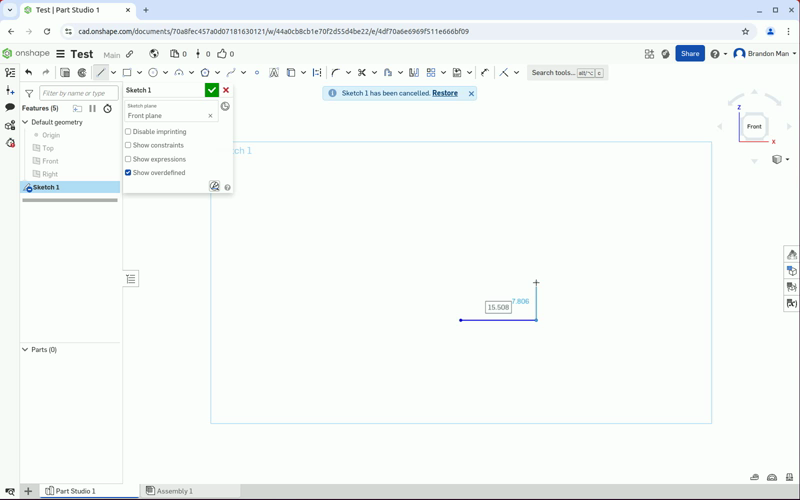
key_down(shift)
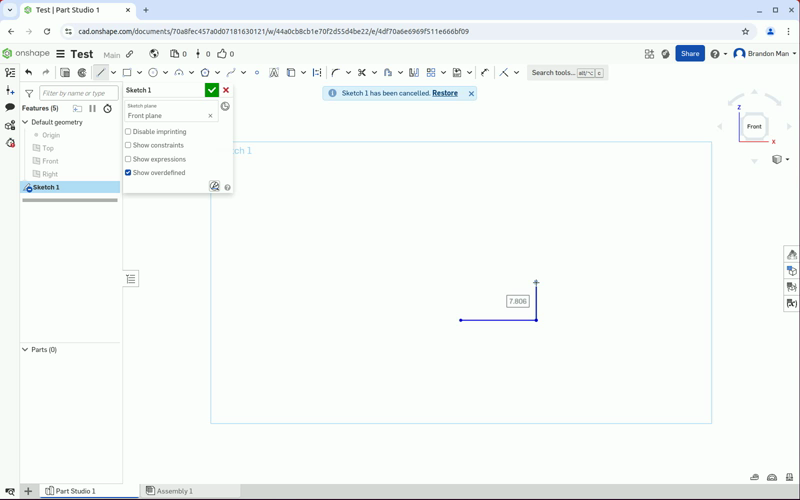
mouse_move(566, 282)
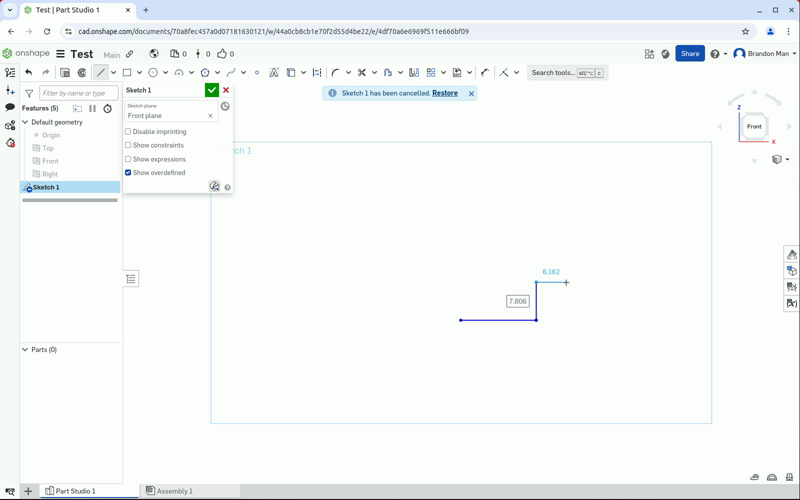
mouse_move(498, 282)
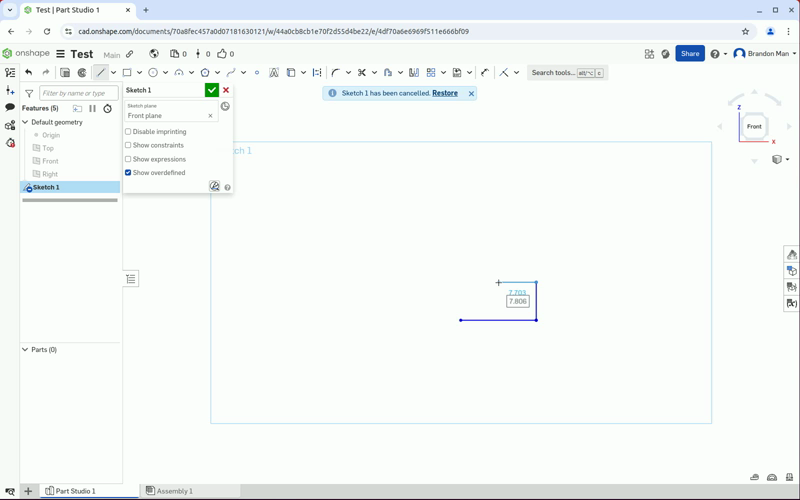
click(498, 282)
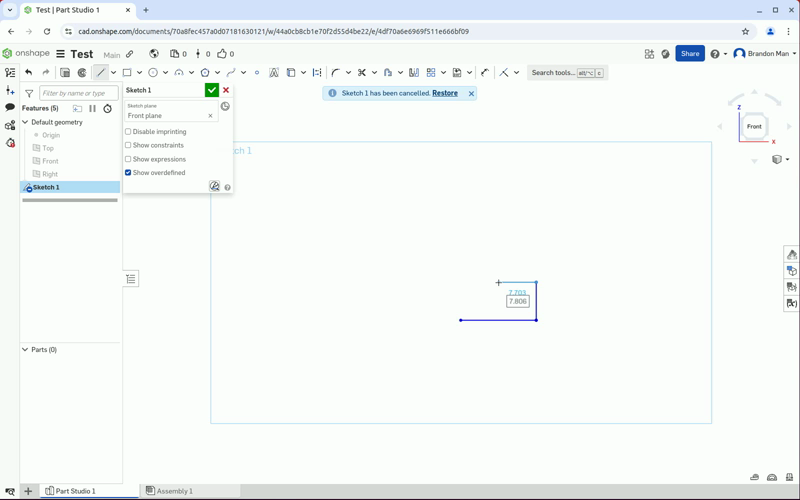
key_up(shift)
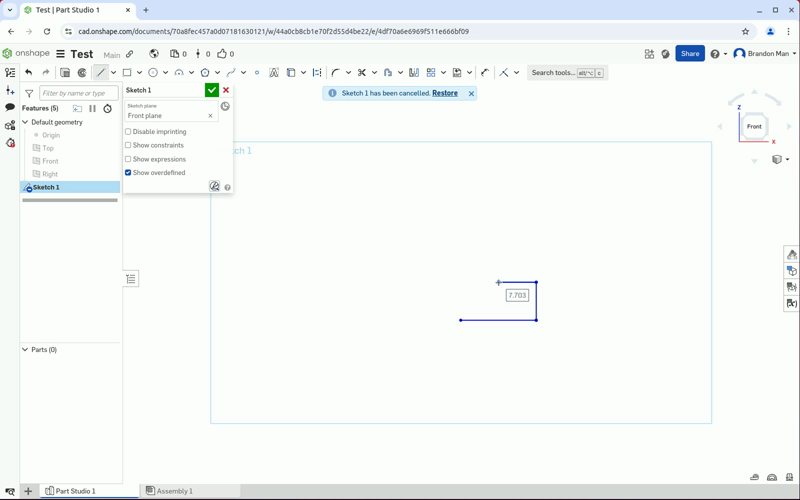
key_down(shift)
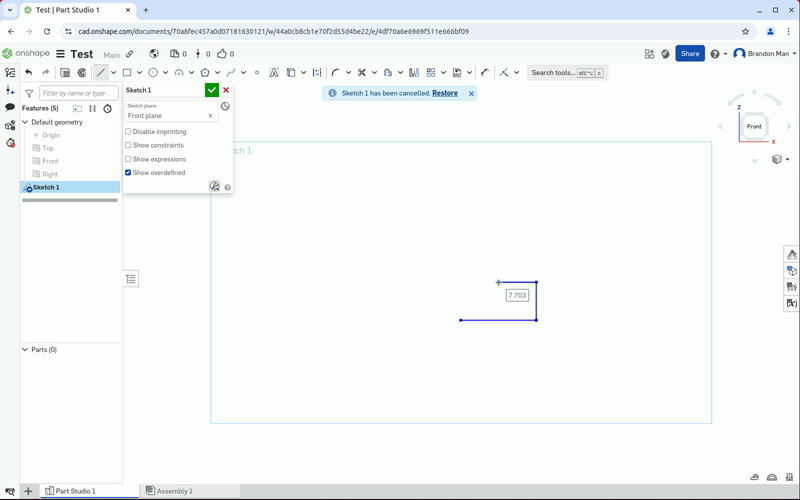
mouse_move(528, 282)
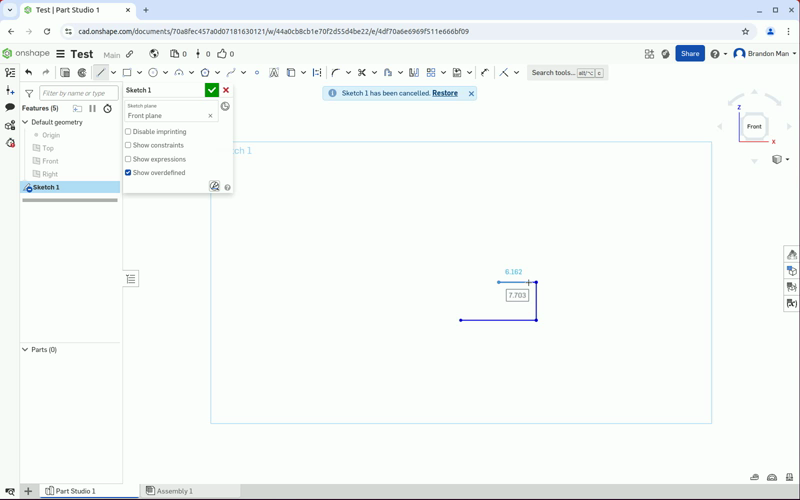
mouse_move(460, 282)
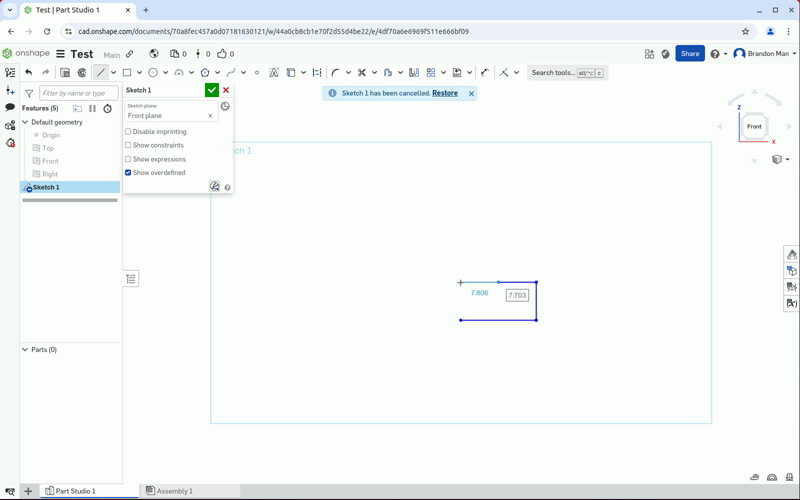
click(460, 282)
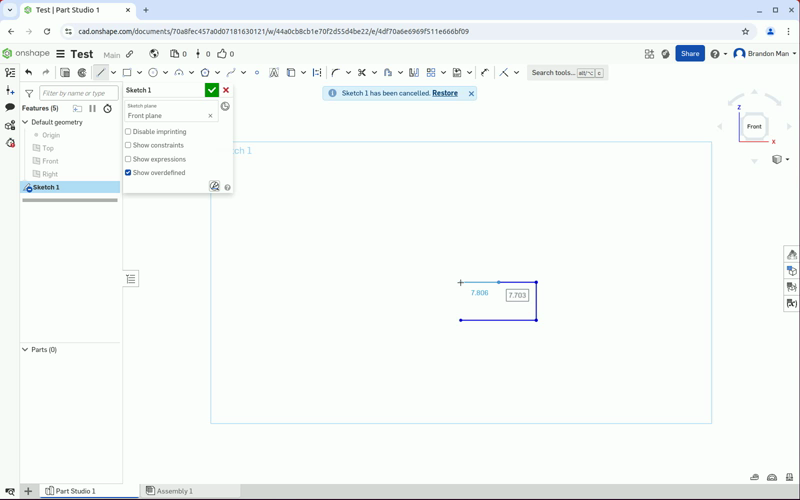
key_up(shift)
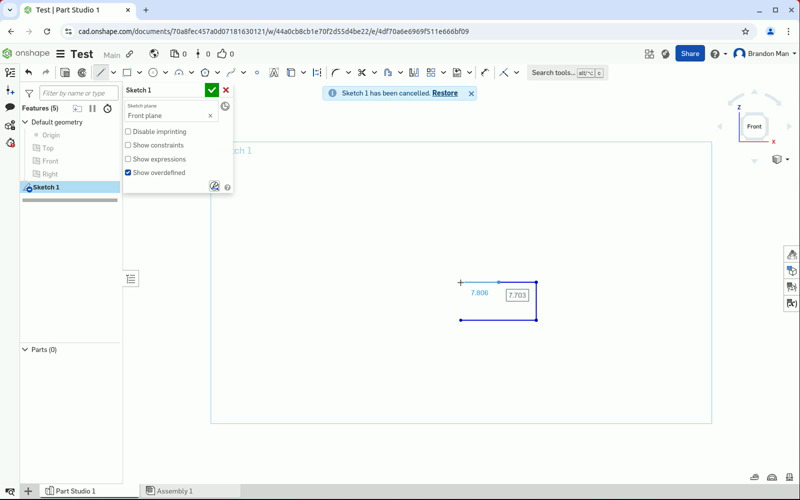
mouse_move(490, 282)
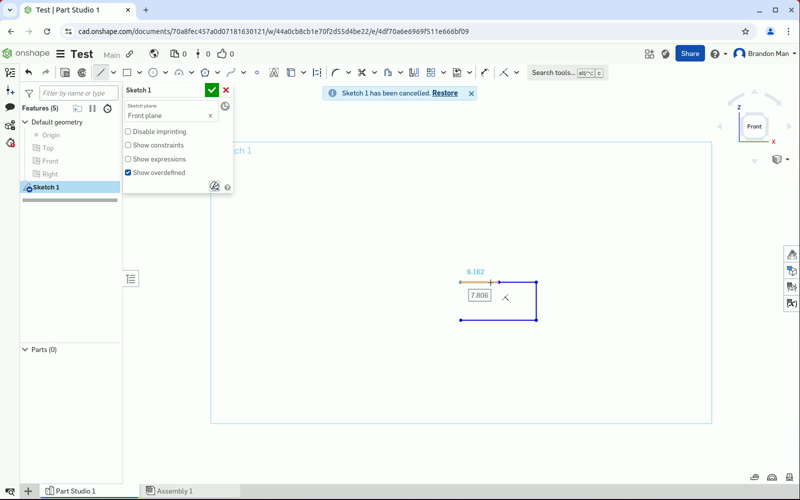
key_down(shift)
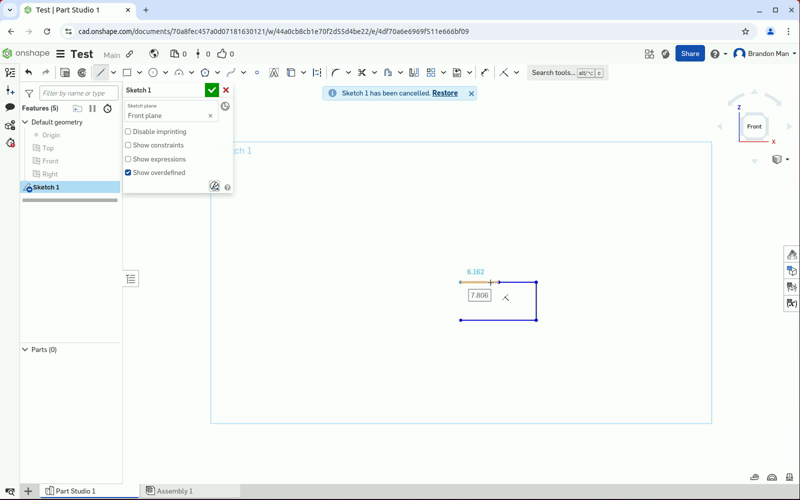
mouse_move(460, 320)
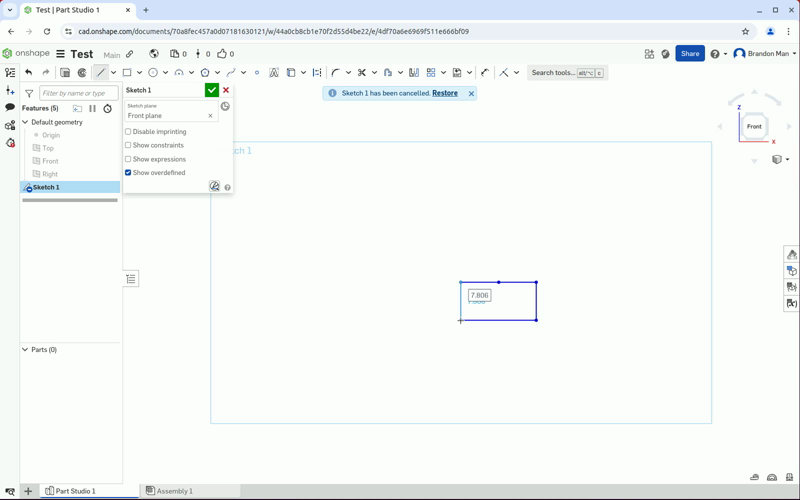
key_up(shift)
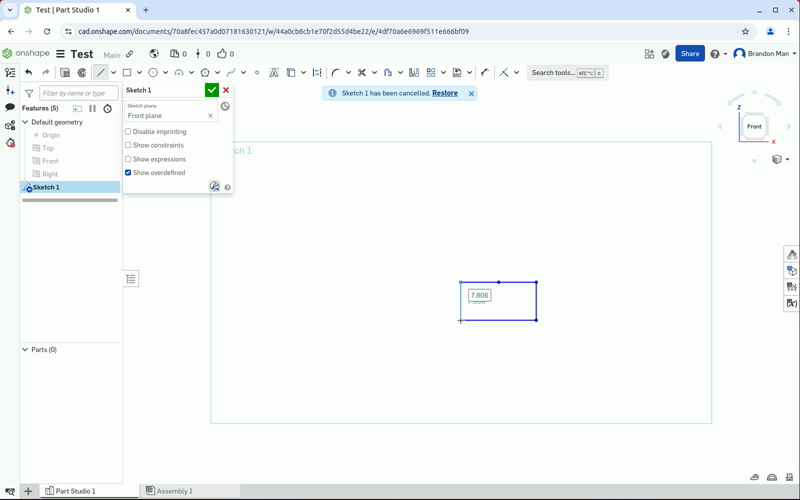
click(460, 320)
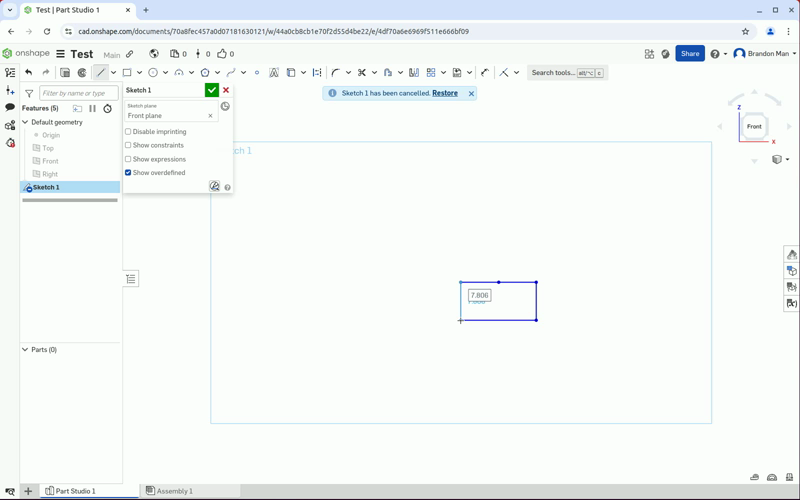
key(esc)
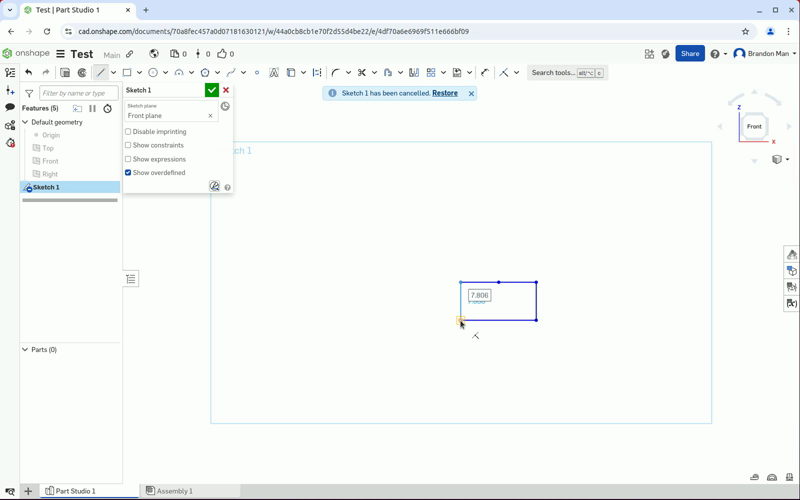
mouse_move(510, 316)
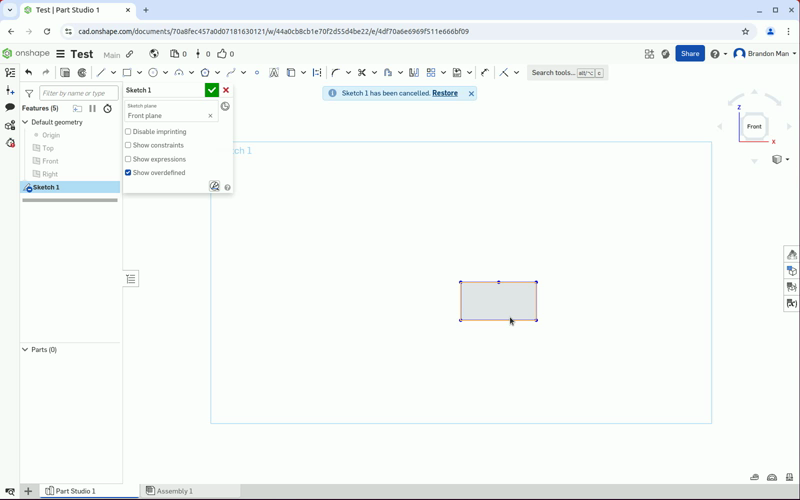
click(510, 316)
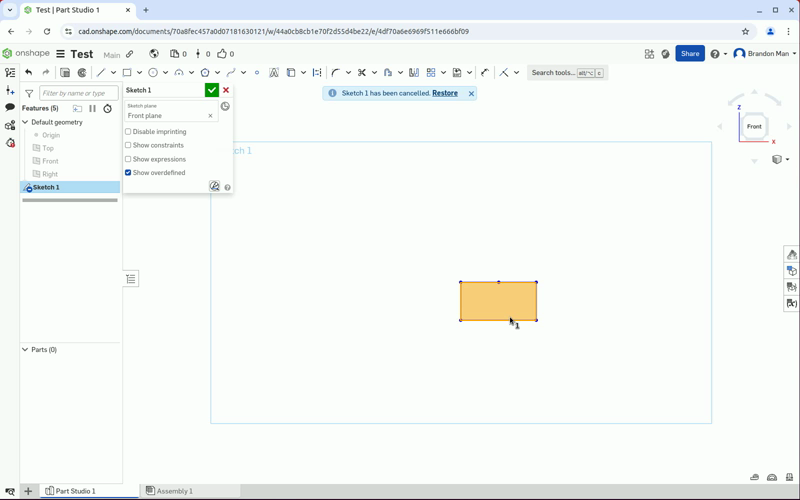
mouse_move(73, 352)
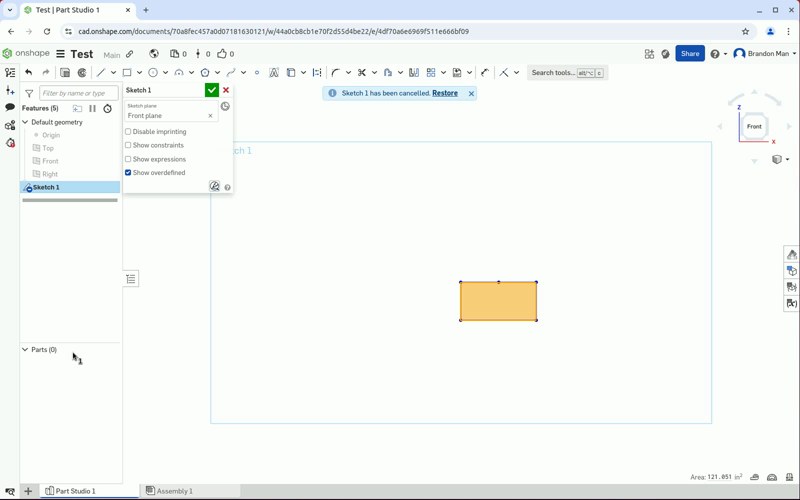
key(shift+y)
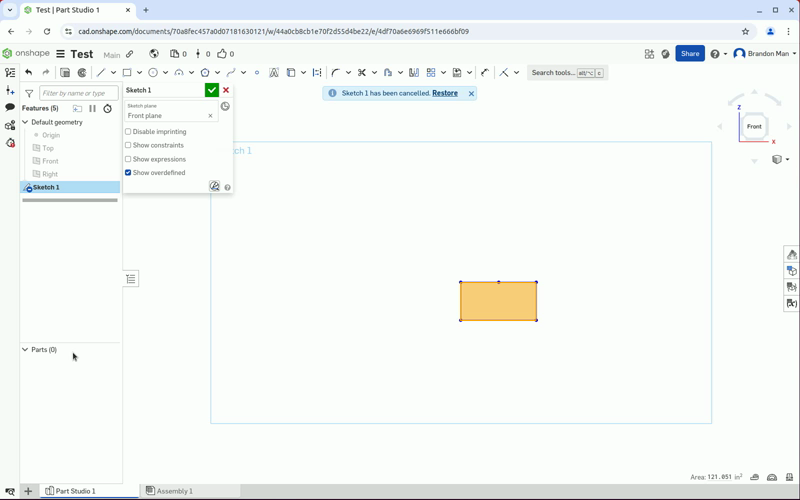
key(shift+e)
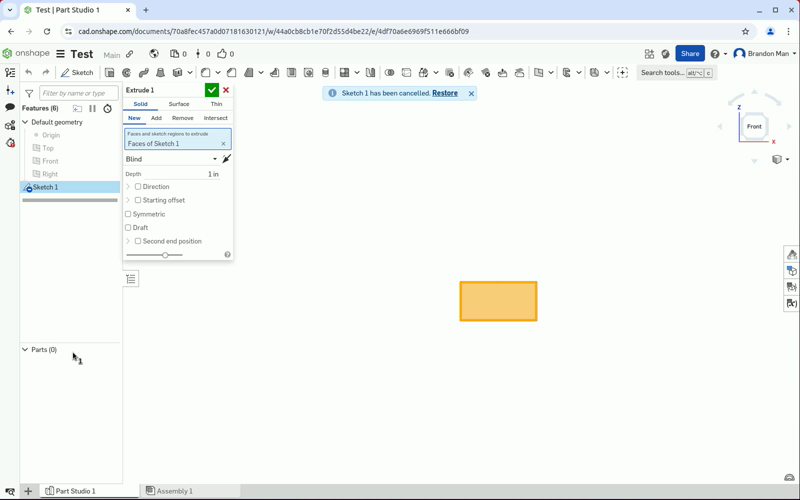
mouse_move(143, 106)
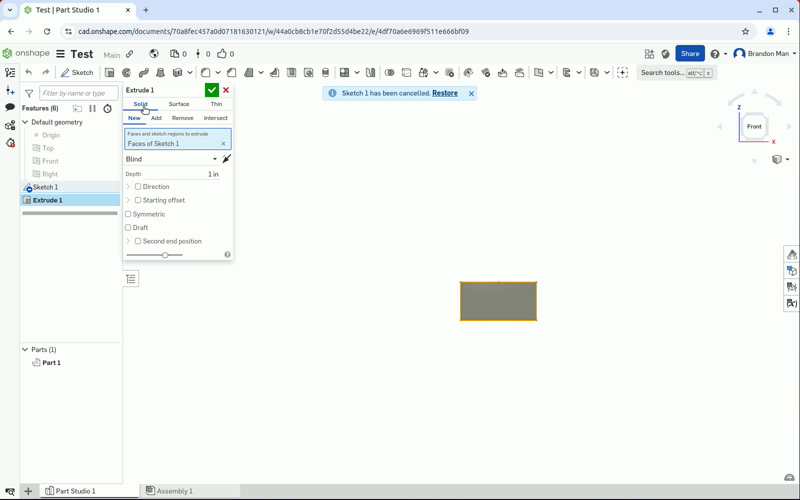
click(143, 106)
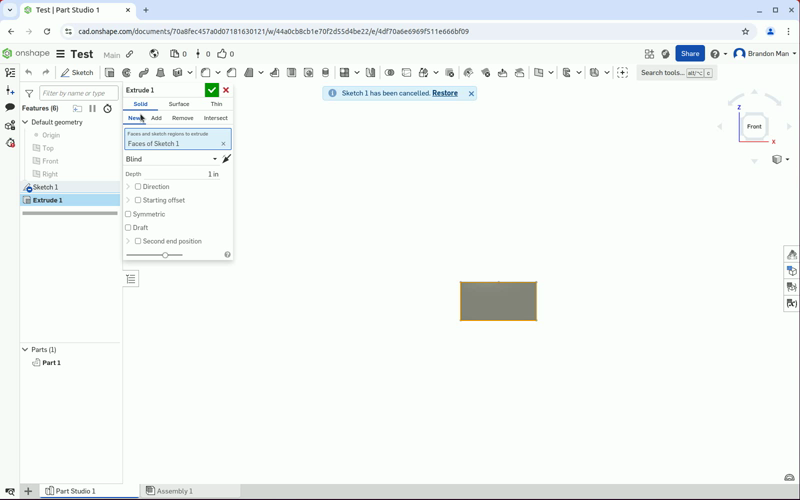
mouse_move(137, 120)
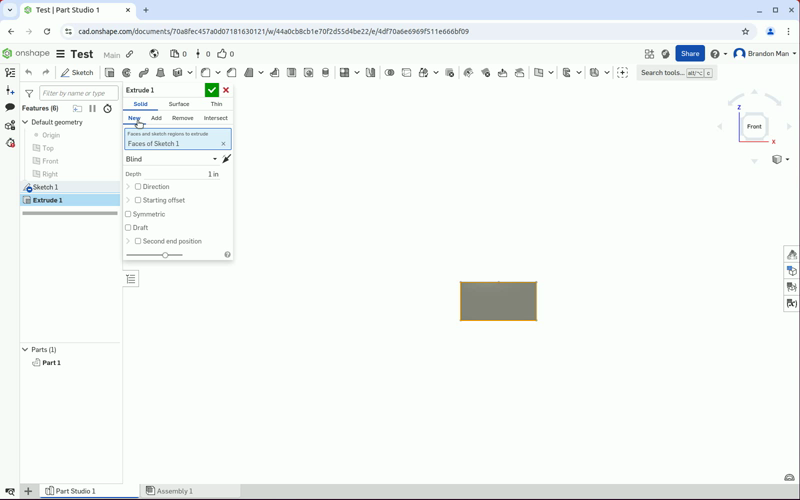
click(137, 120)
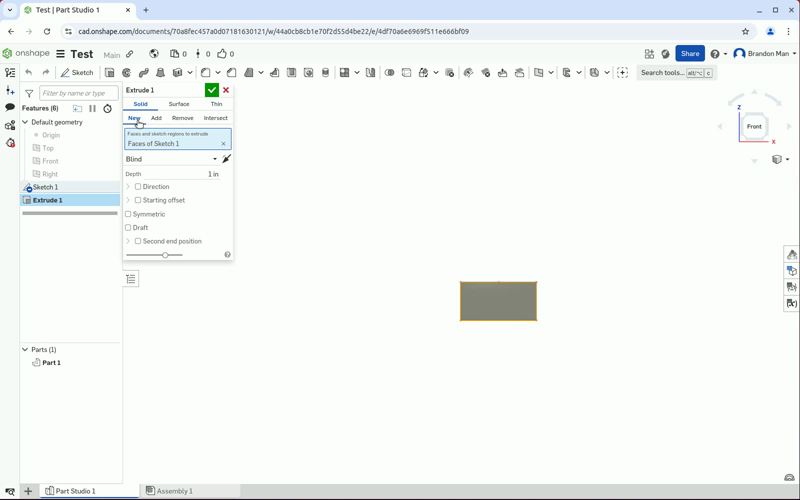
key(tab, 4)
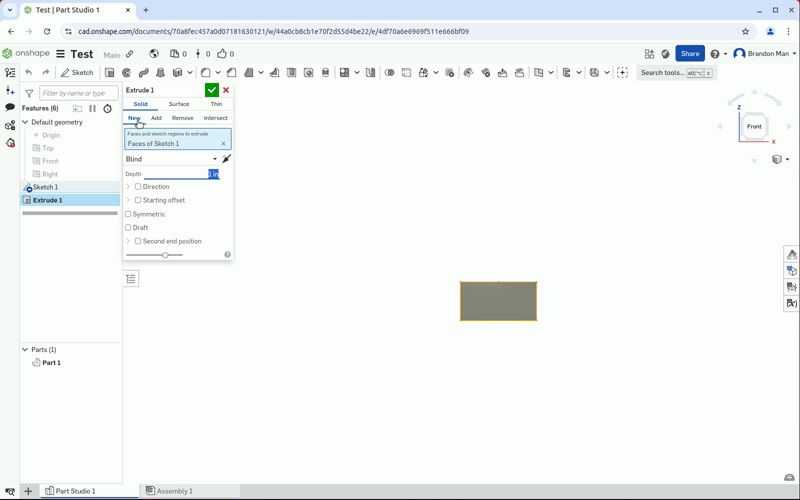
text(23.108)
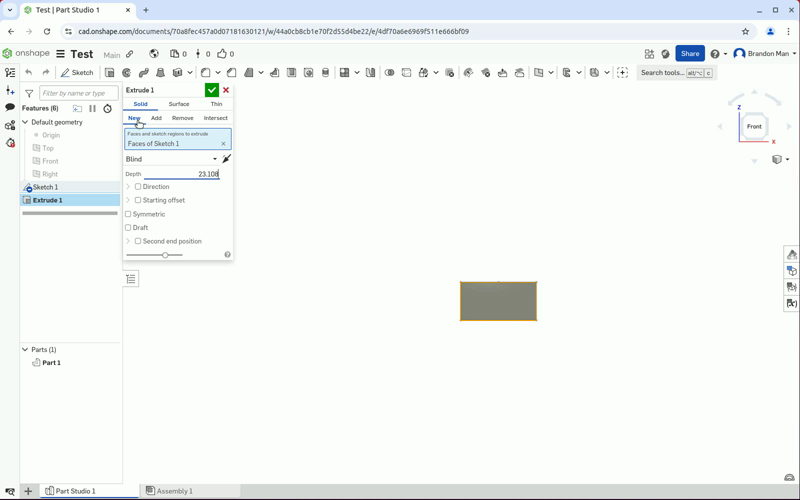
key(enter)
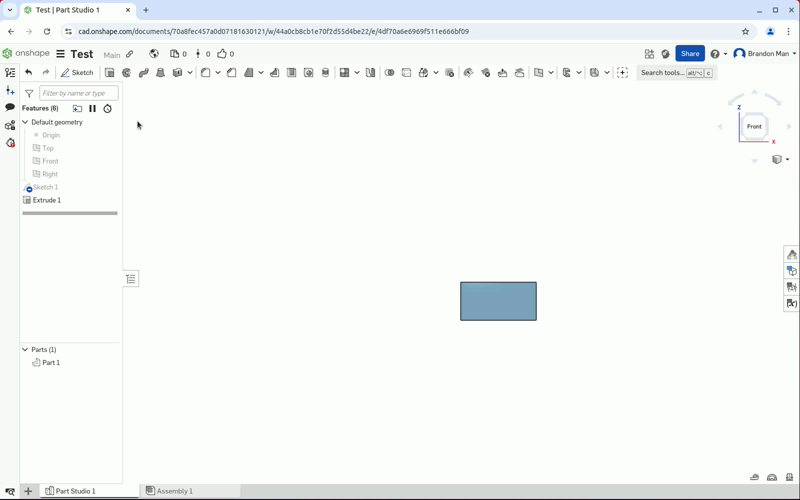
key(shift+h)
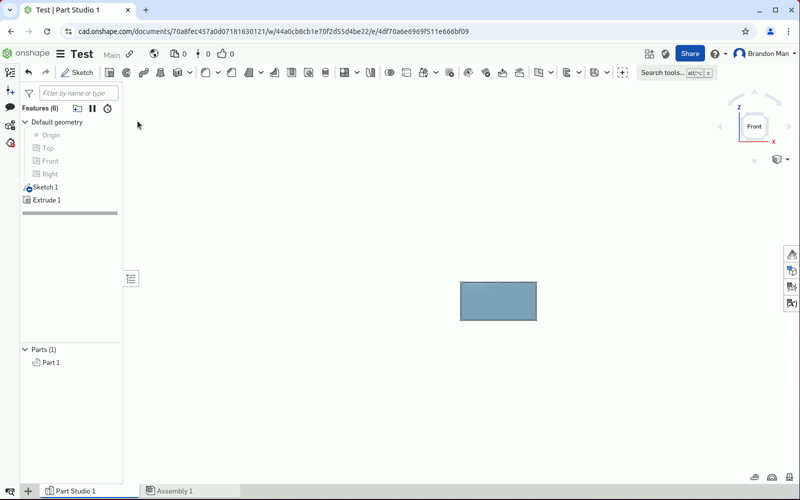
key(shift+h)
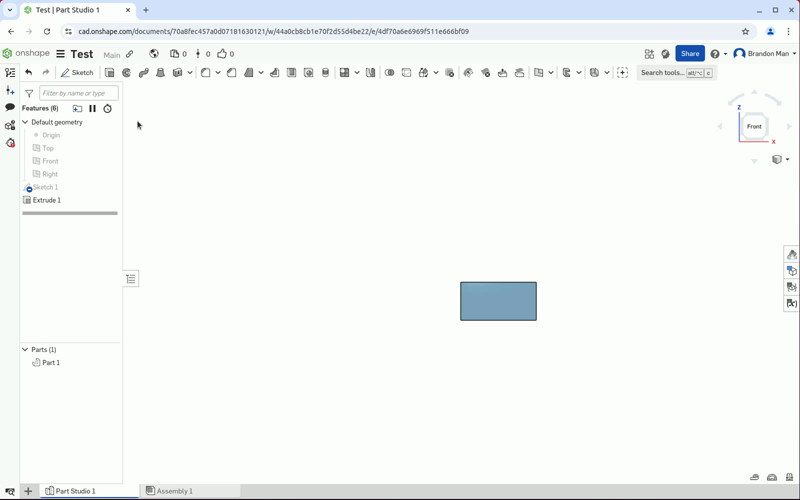
mouse_move(73, 189)
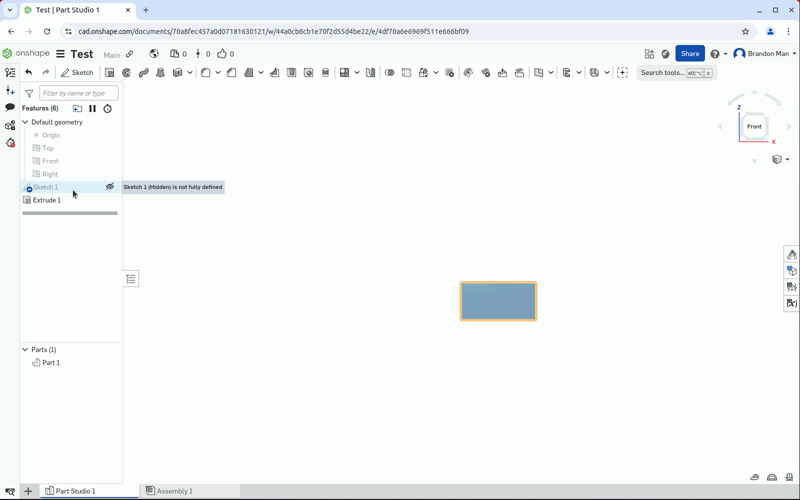
click(73, 189)
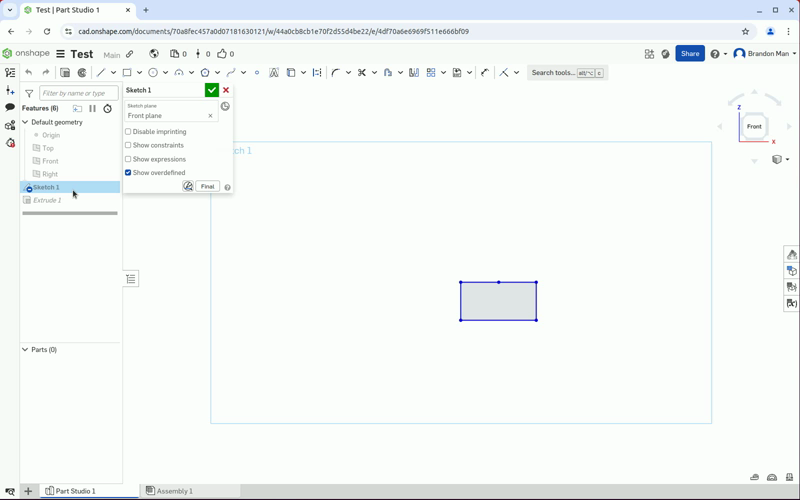
mouse_move(229, 92)
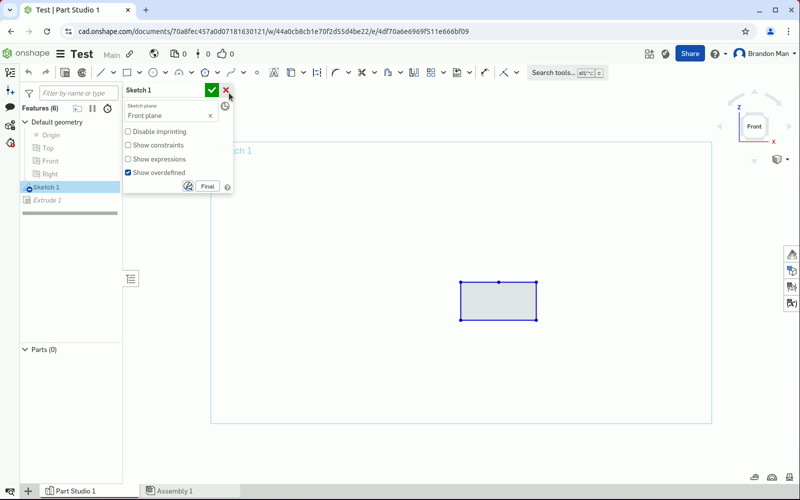
click(229, 92)
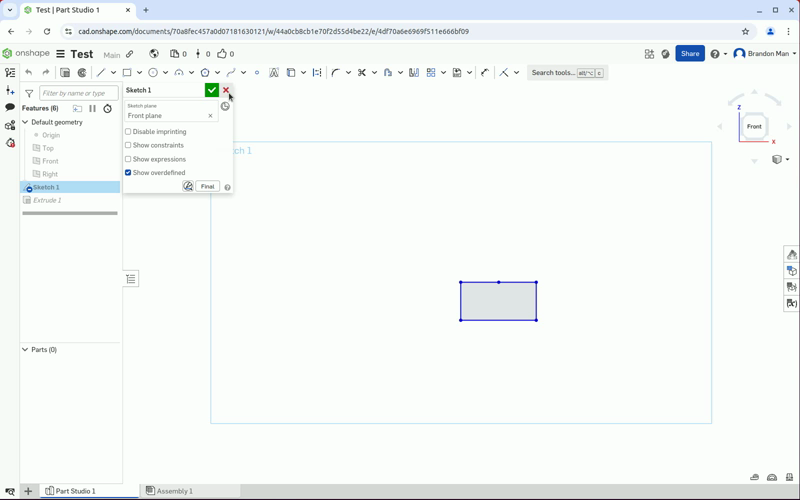
key(shift+s)
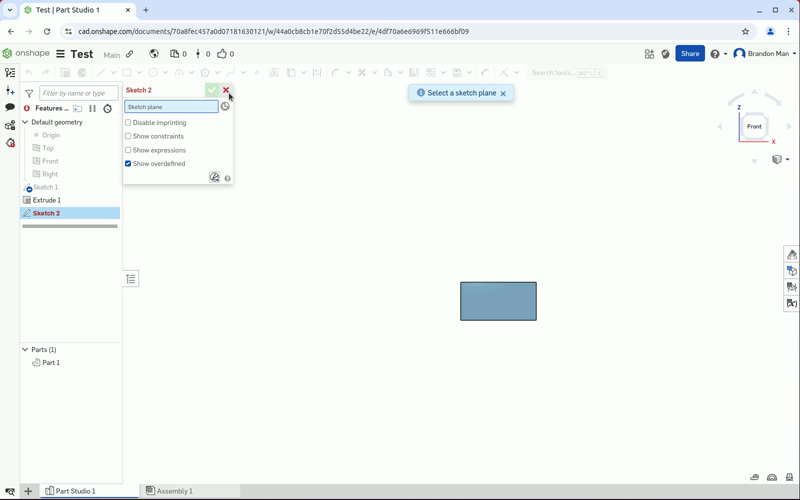
mouse_move(73, 163)
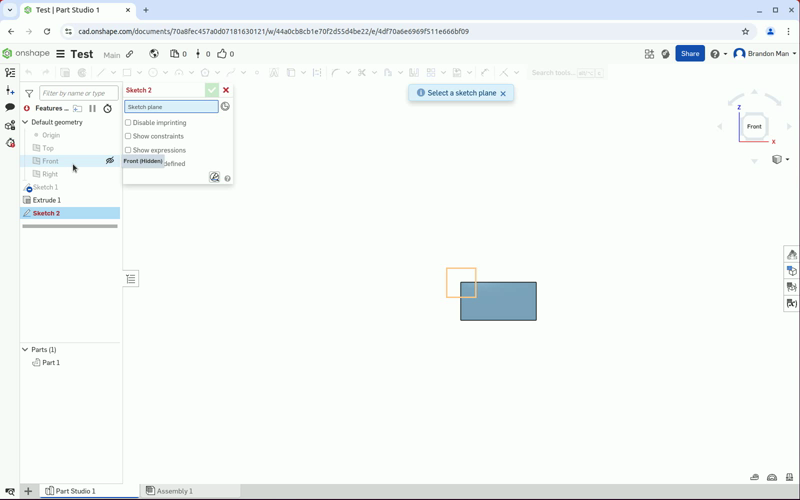
click(73, 163)
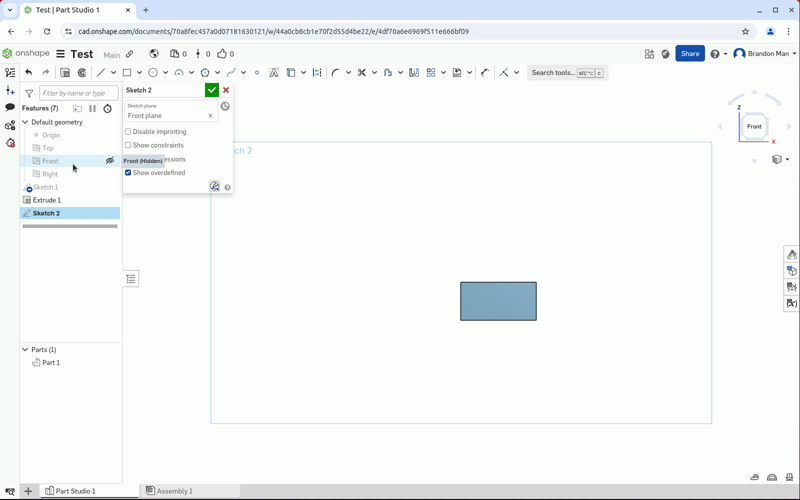
mouse_move(73, 352)
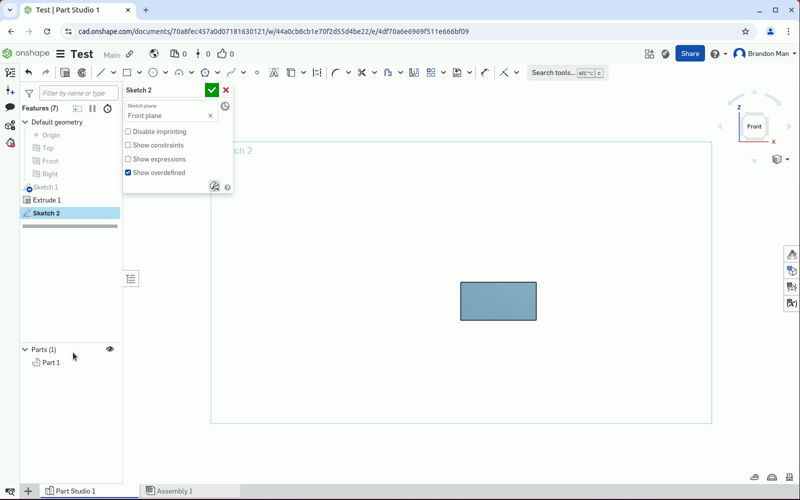
key(y)
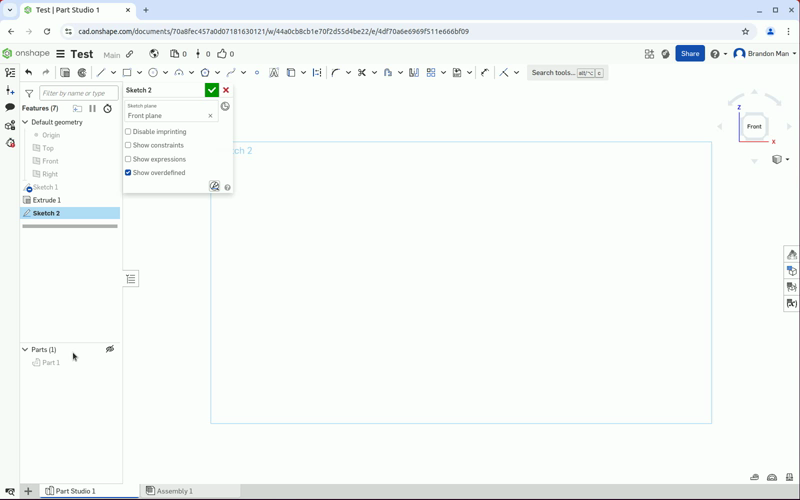
key(l)
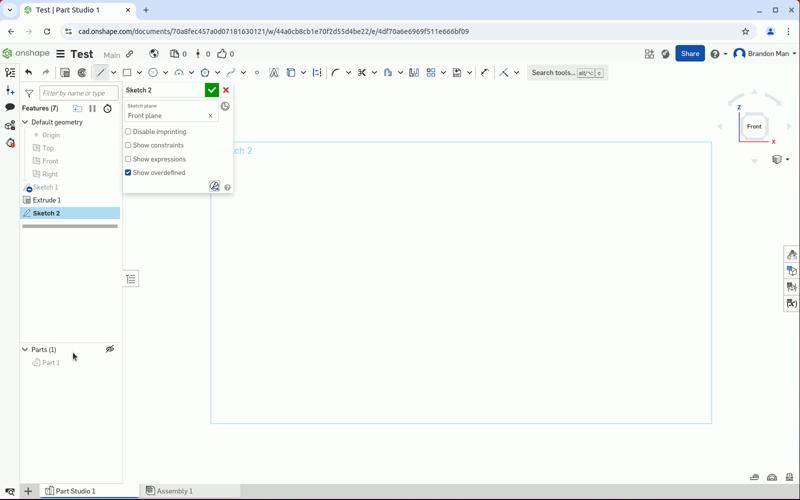
key_down(shift)
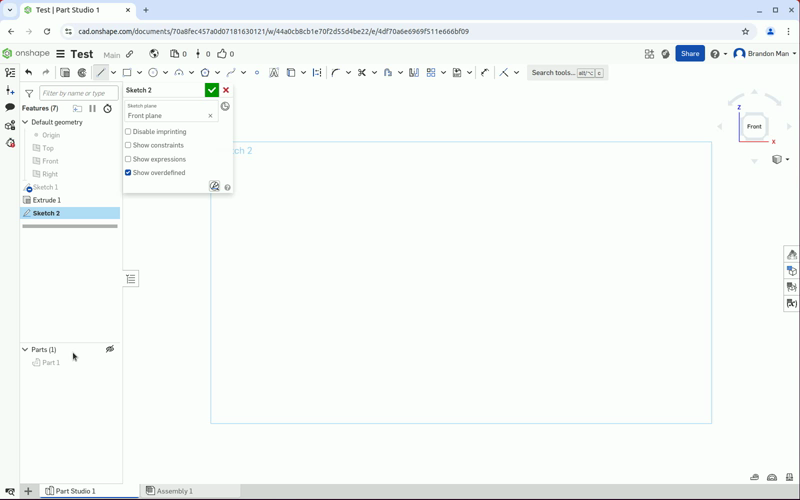
mouse_move(460, 282)
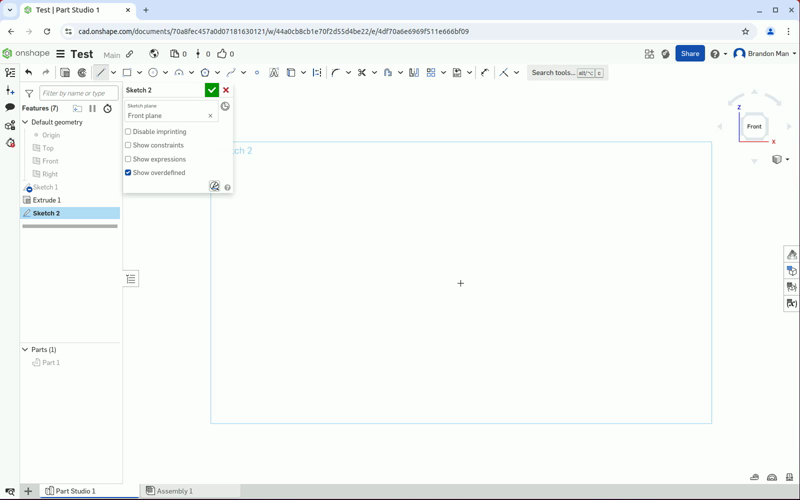
click(460, 282)
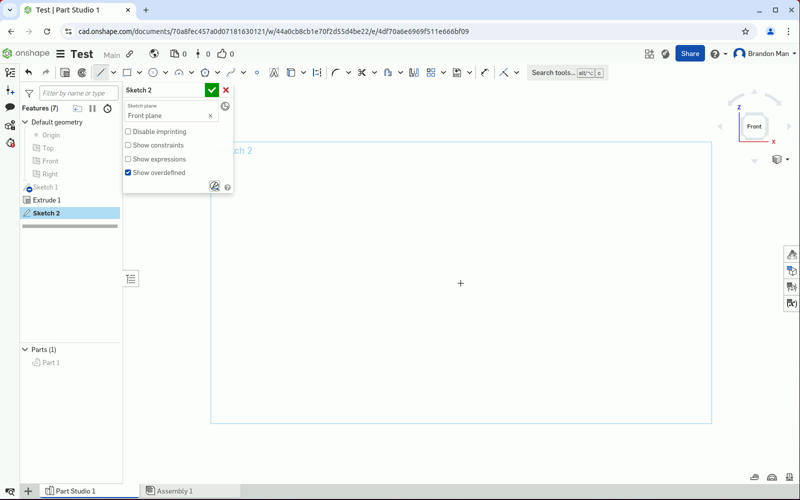
key_up(shift)
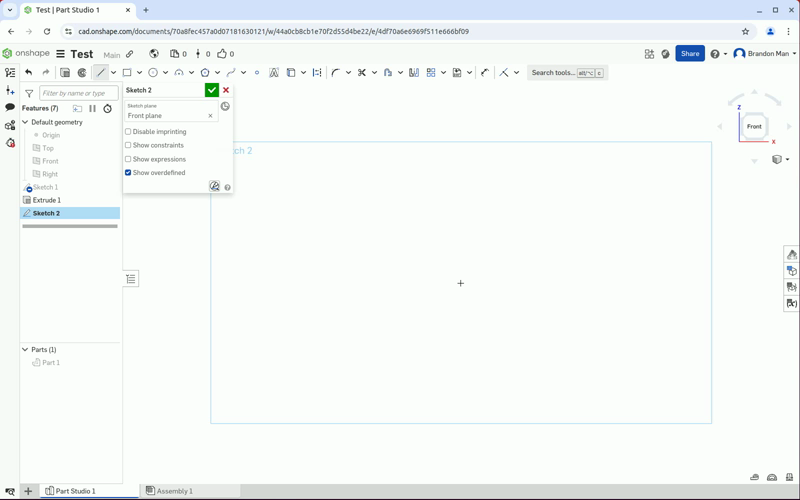
key_down(shift)
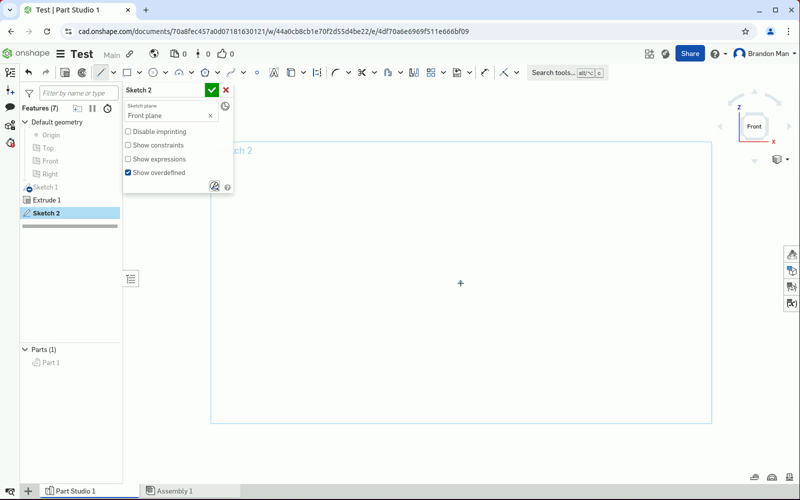
mouse_move(490, 282)
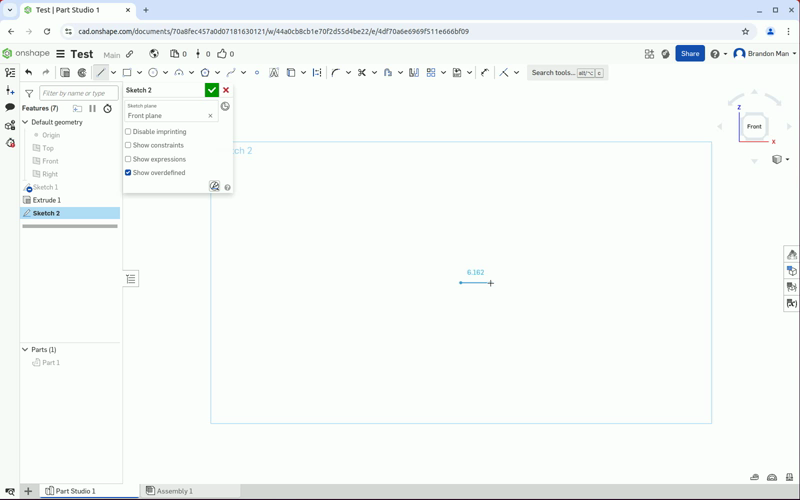
mouse_move(499, 282)
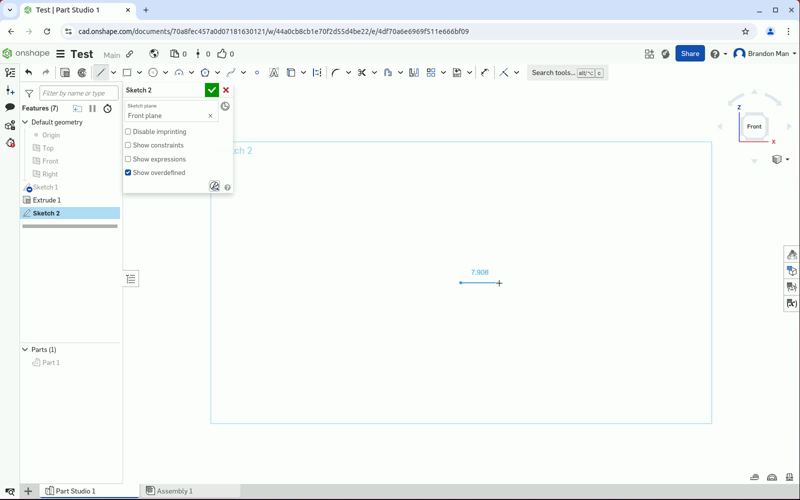
click(499, 282)
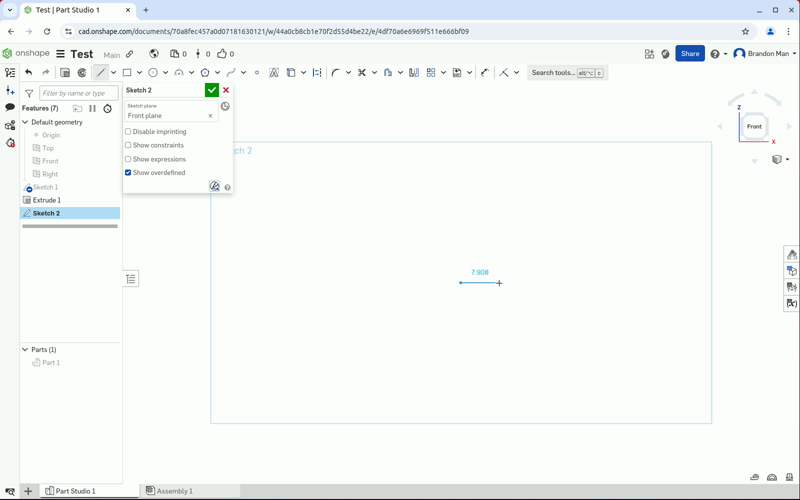
key_up(shift)
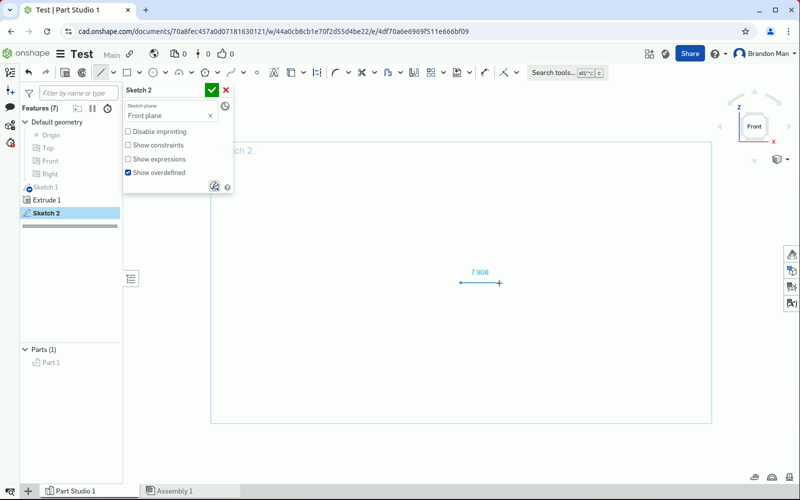
key_down(shift)
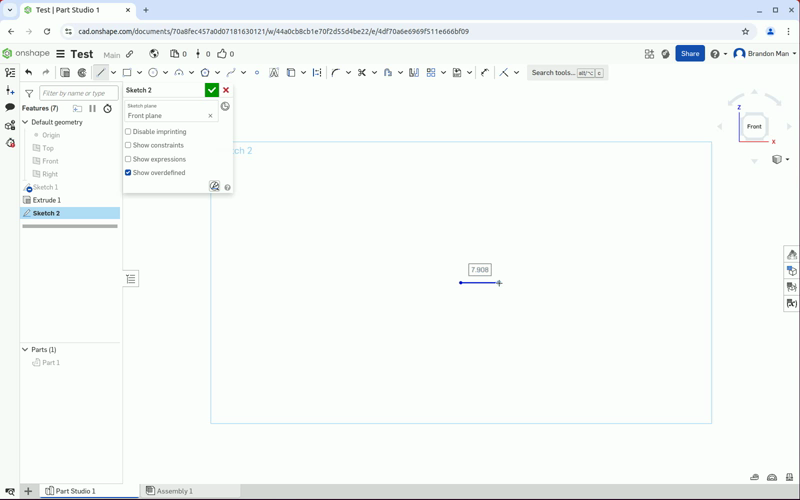
mouse_move(529, 282)
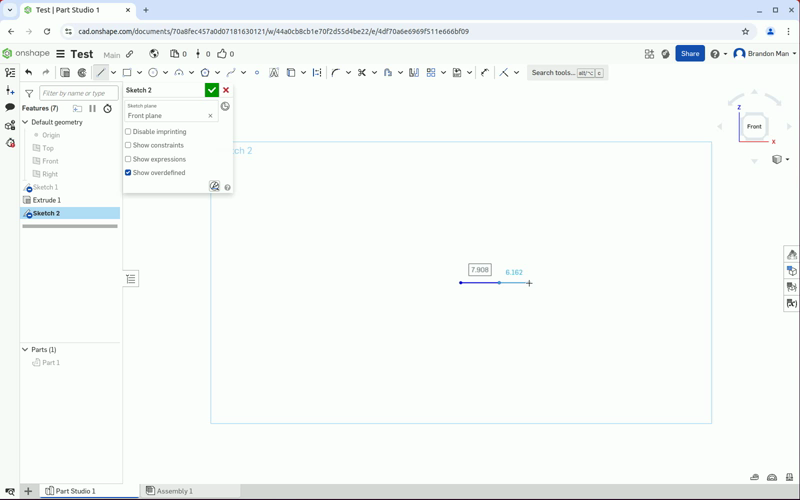
mouse_move(499, 244)
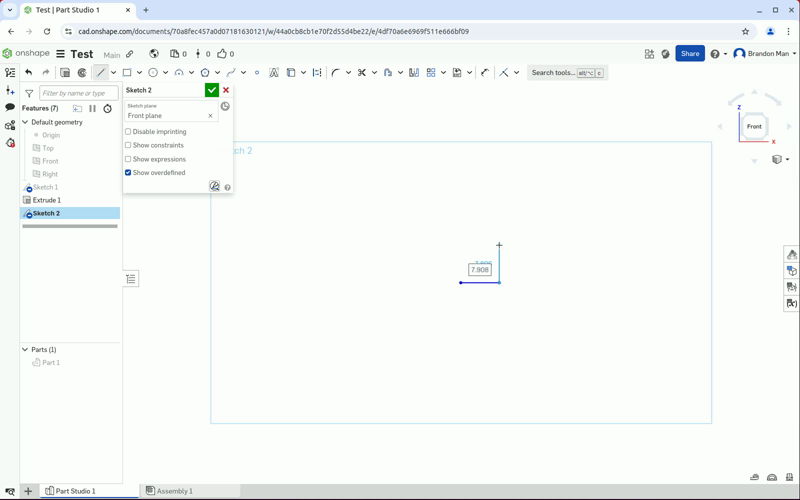
click(499, 244)
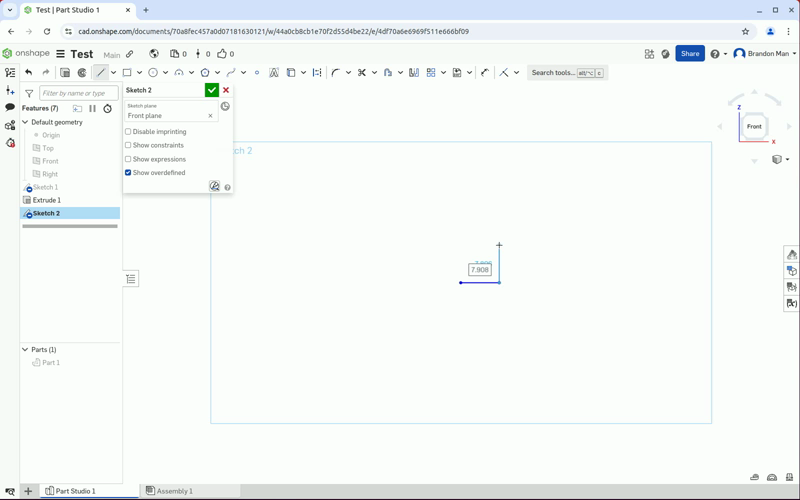
key_up(shift)
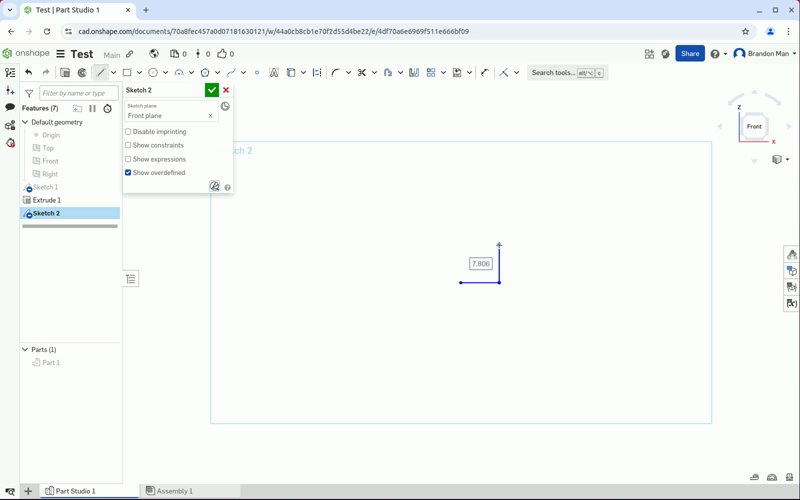
mouse_move(529, 244)
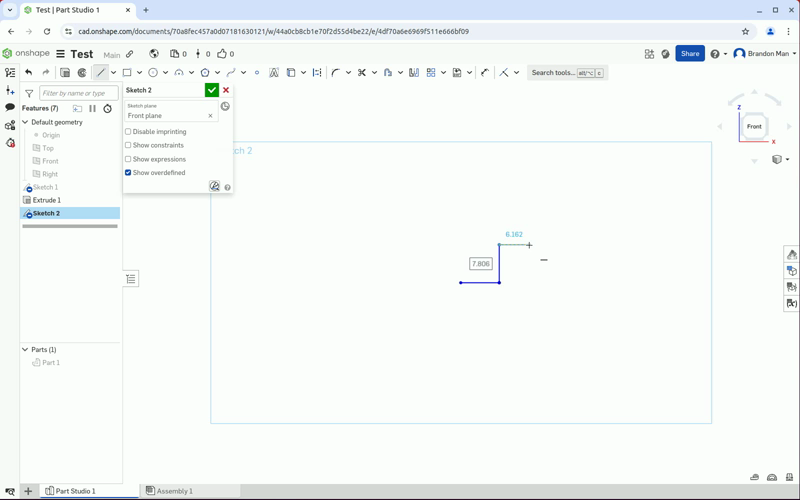
key_down(shift)
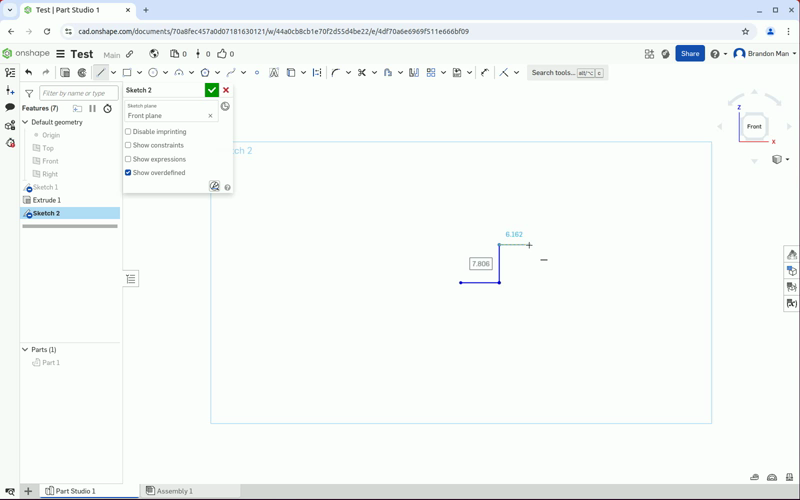
mouse_move(460, 282)
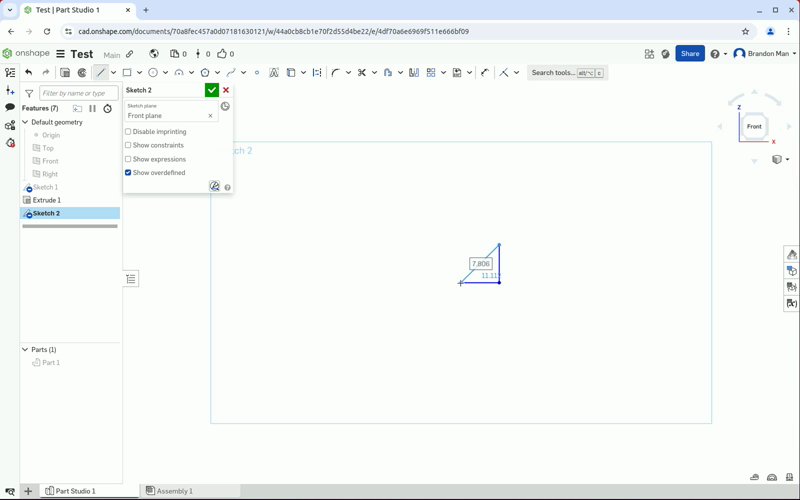
key_up(shift)
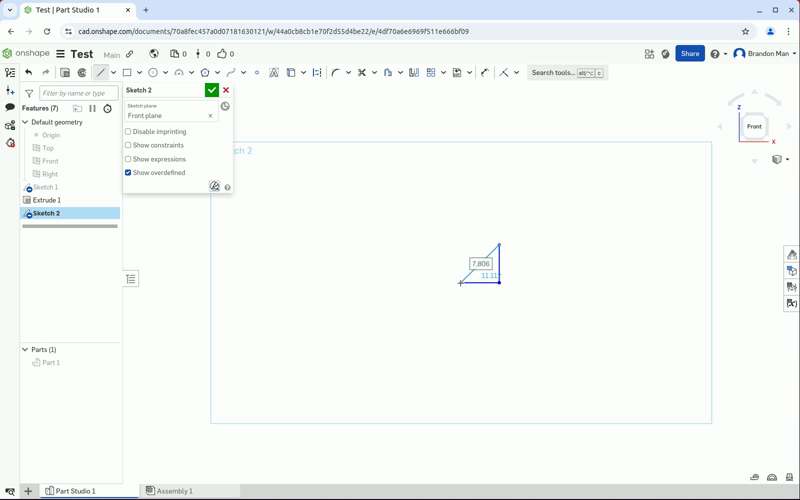
click(460, 282)
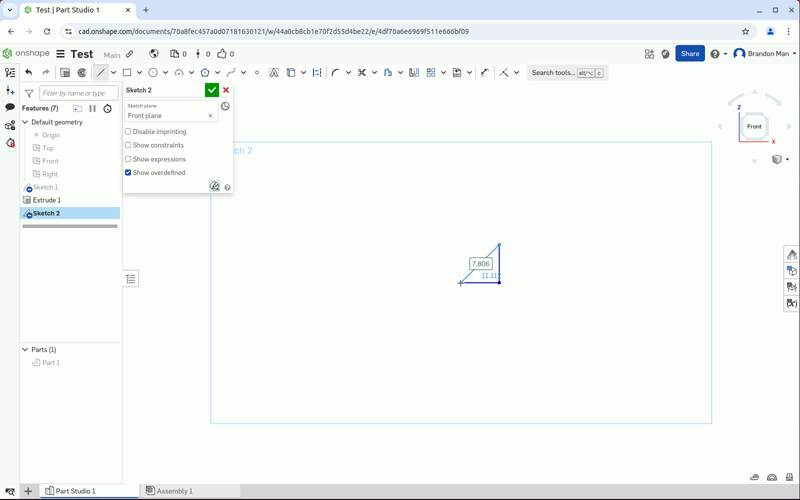
key(esc)
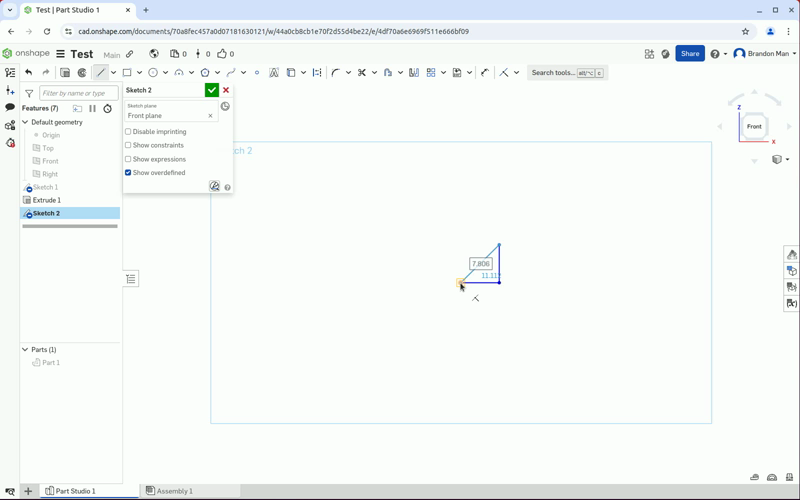
mouse_move(494, 255)
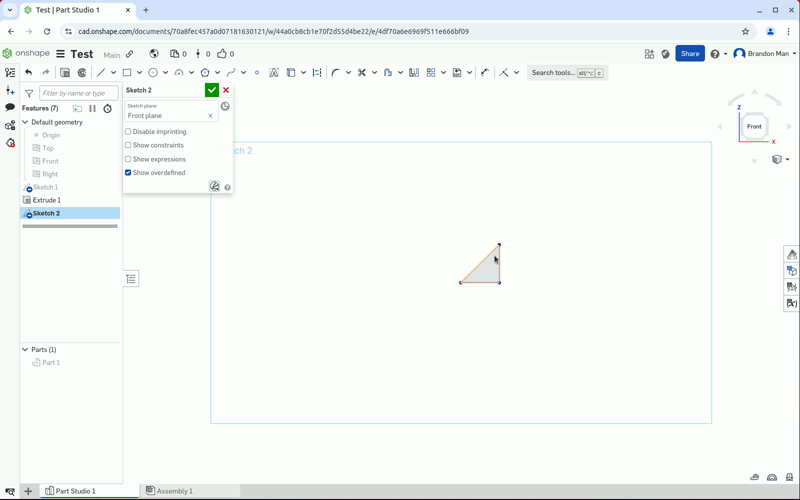
scroll(6)
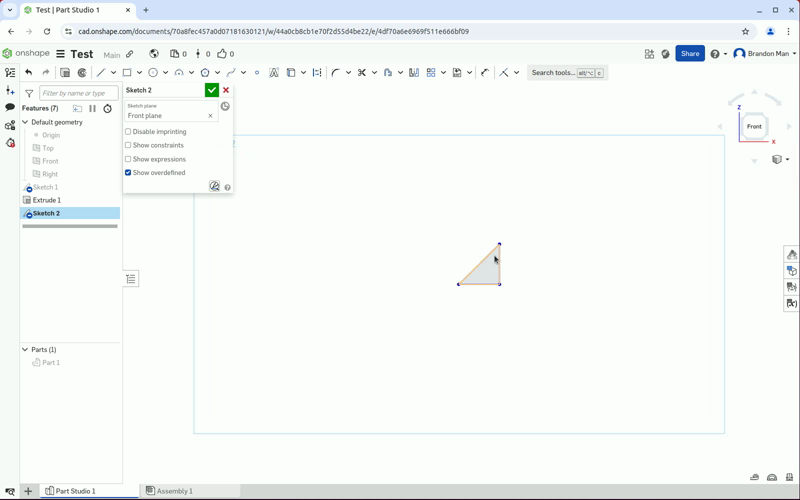
scroll(6)
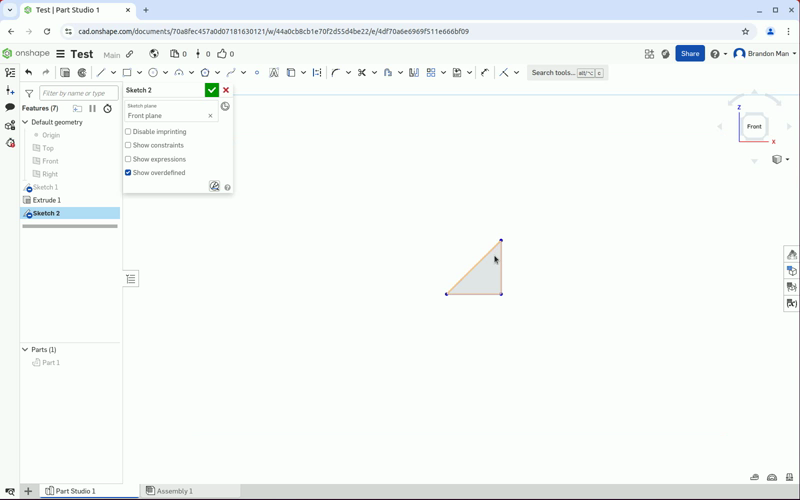
scroll(6)
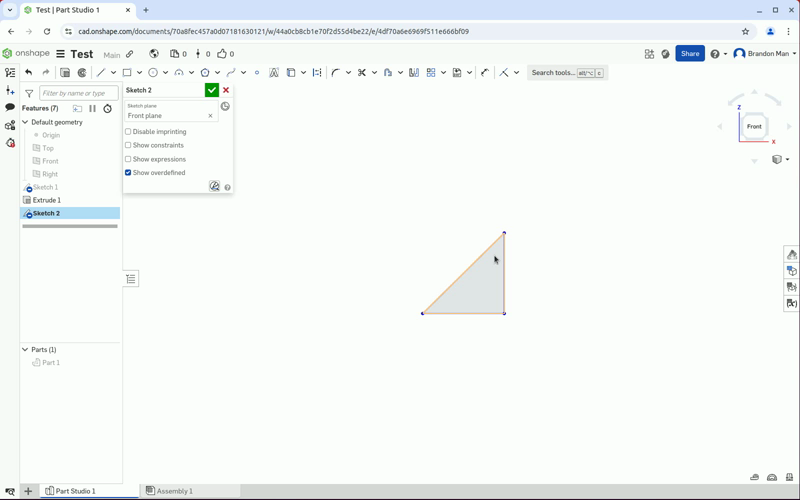
scroll(6)
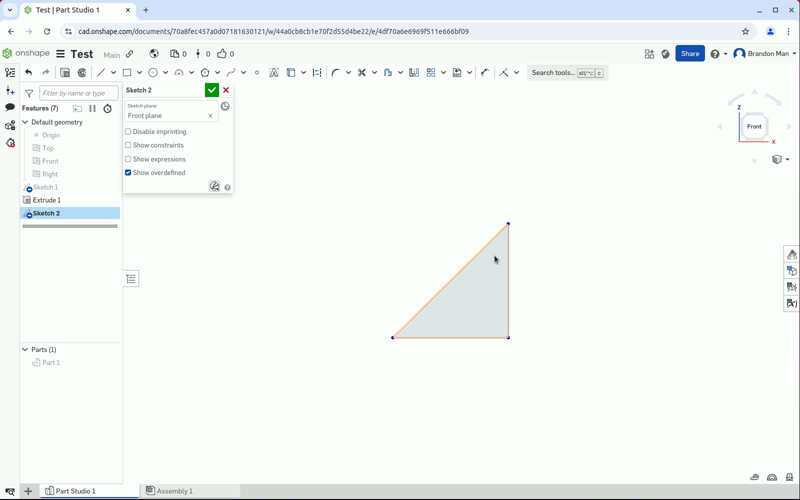
scroll(6)
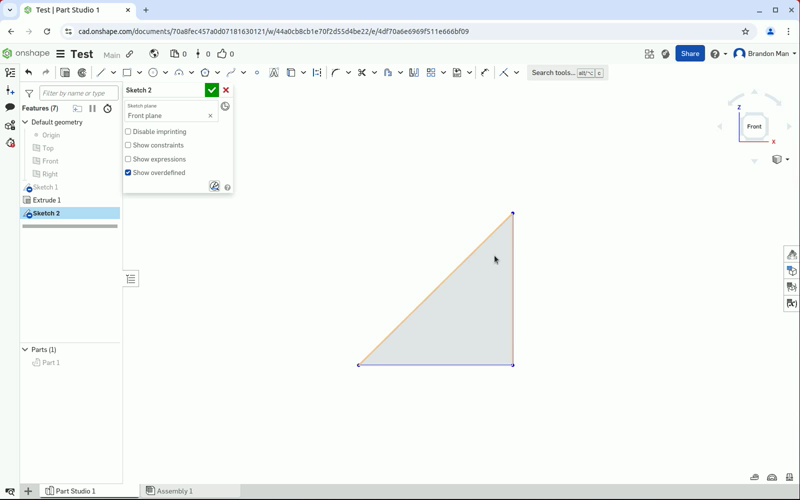
scroll(6)
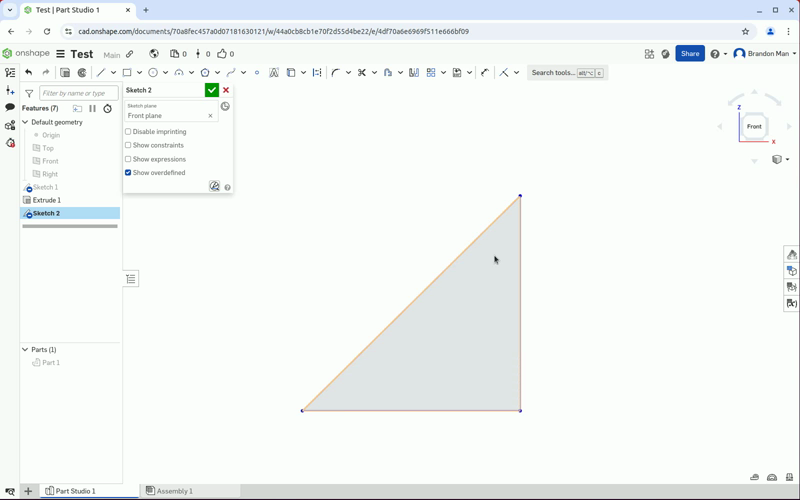
scroll(6)
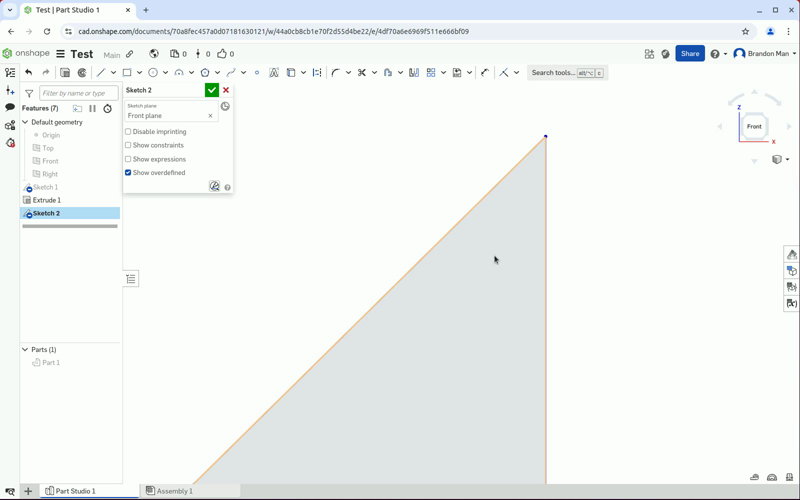
click(494, 255)
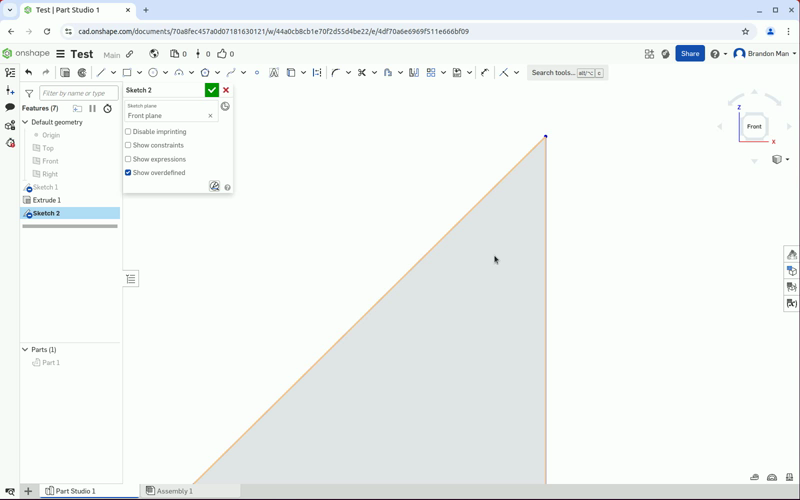
scroll(-6)
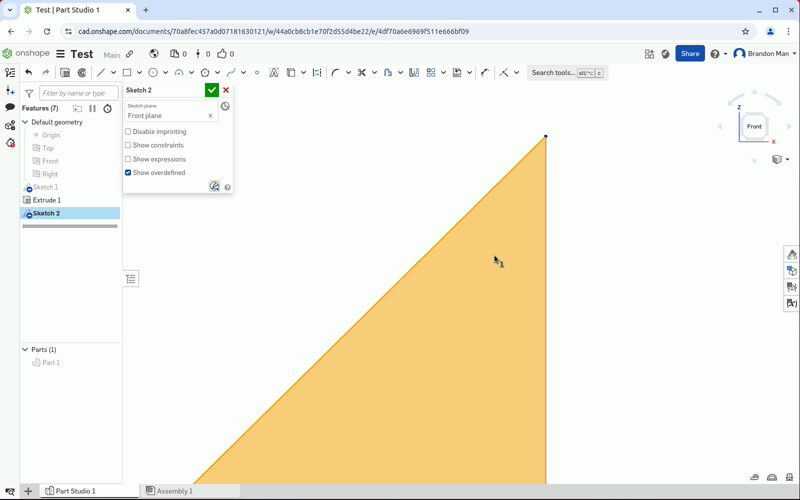
scroll(-6)
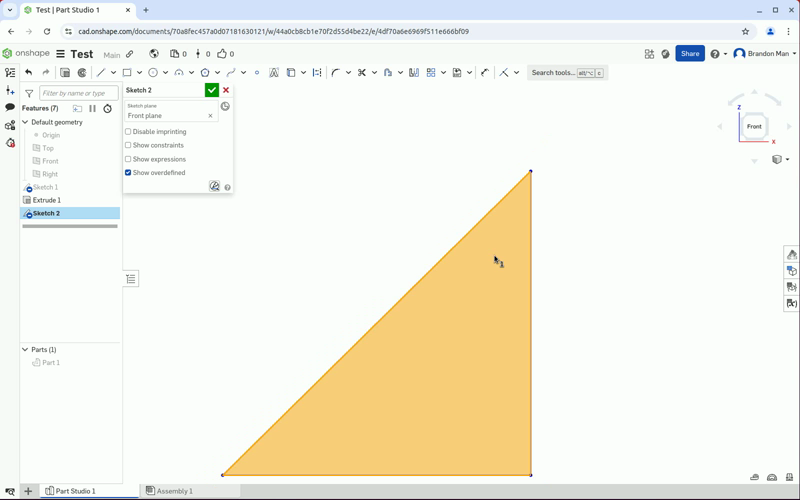
scroll(-6)
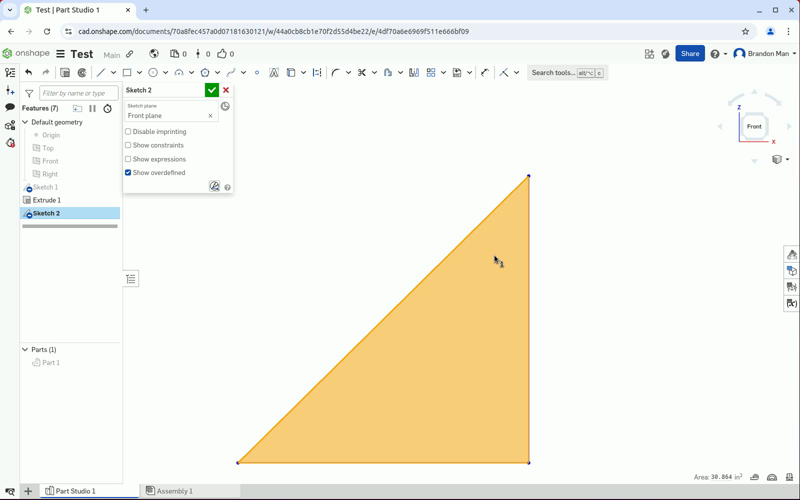
scroll(-6)
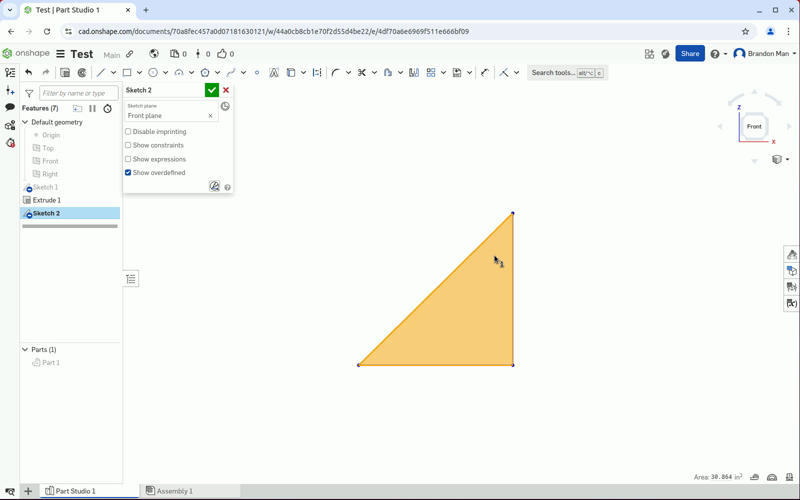
scroll(-6)
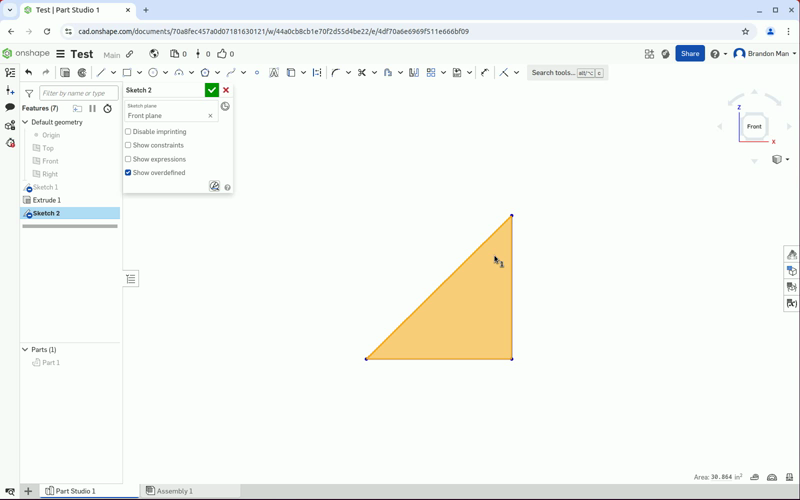
scroll(-6)
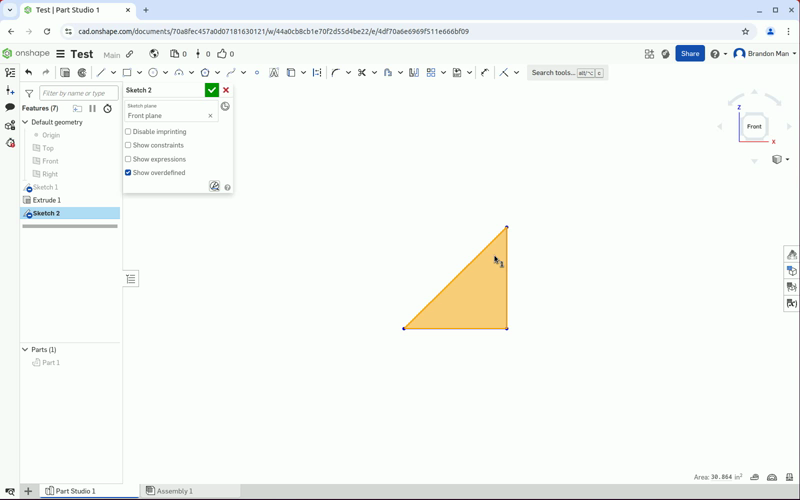
scroll(-6)
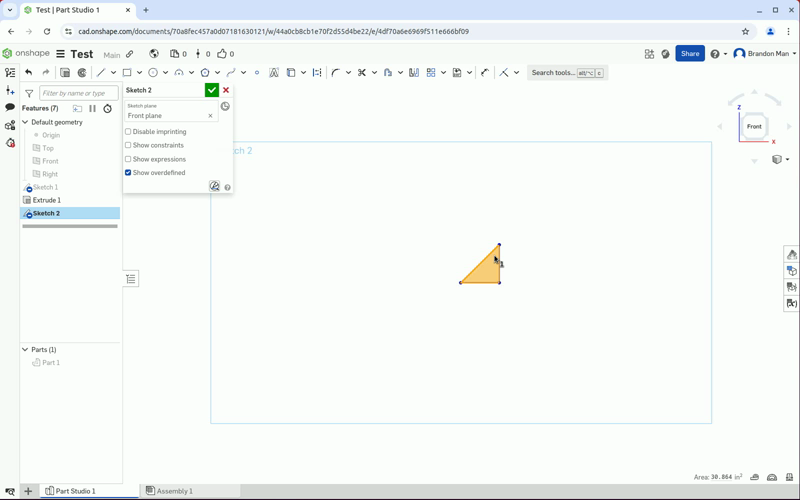
mouse_move(73, 352)
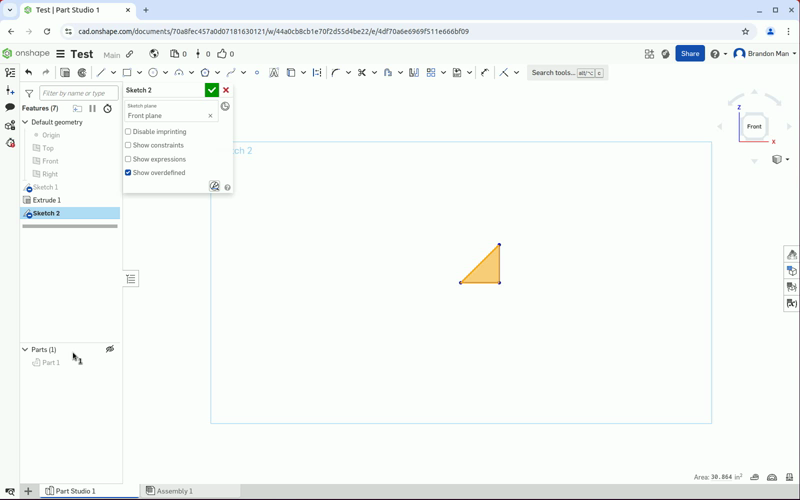
key(shift+y)
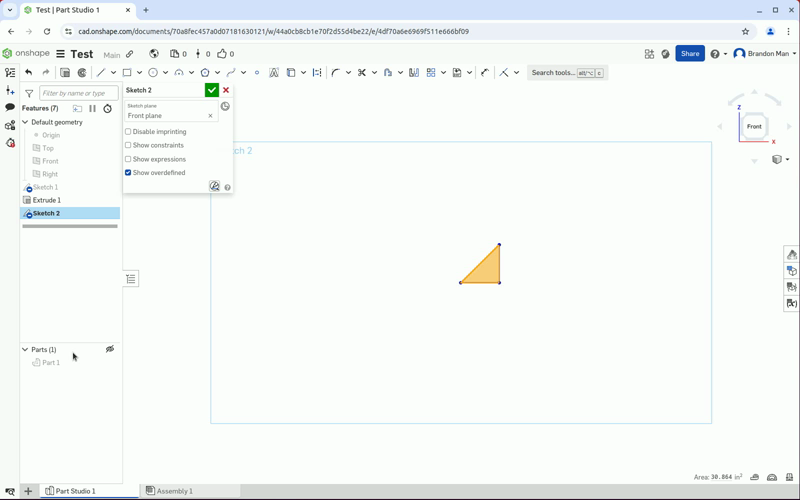
key(shift+e)
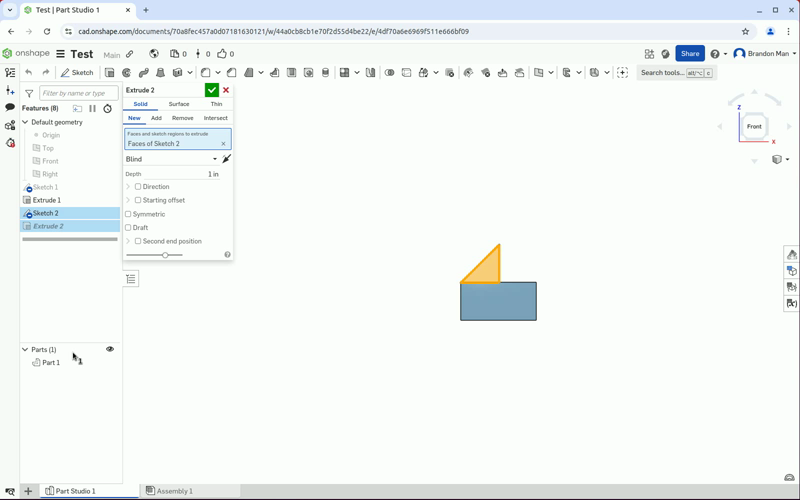
mouse_move(143, 106)
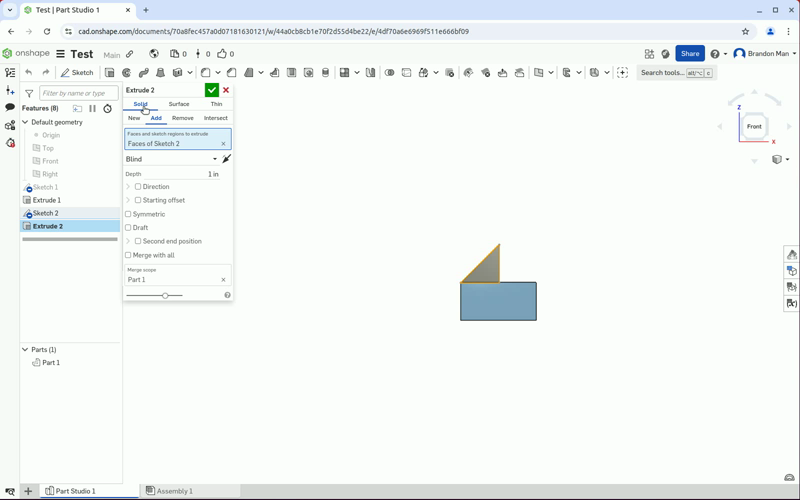
click(143, 106)
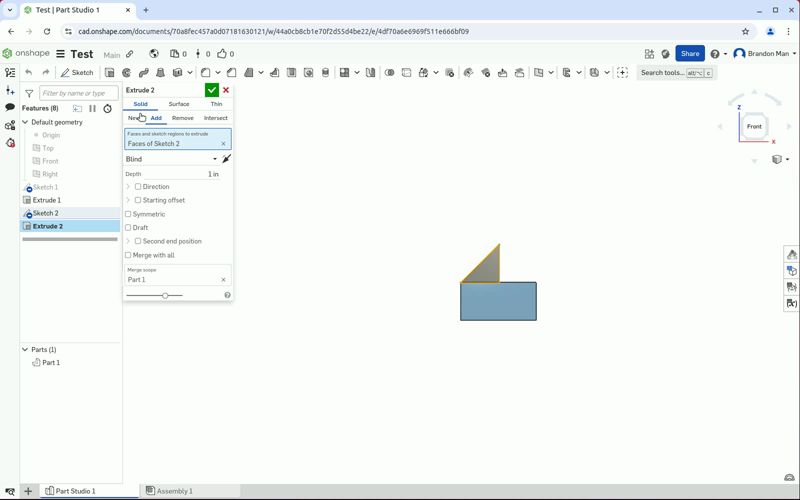
mouse_move(137, 120)
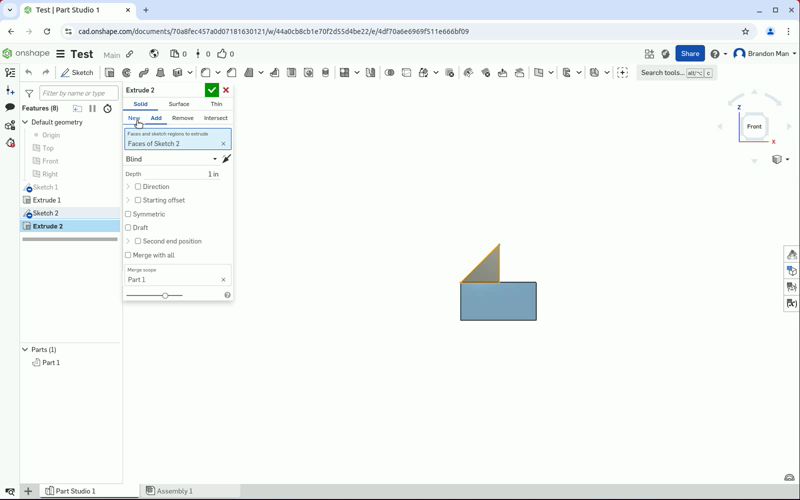
click(137, 120)
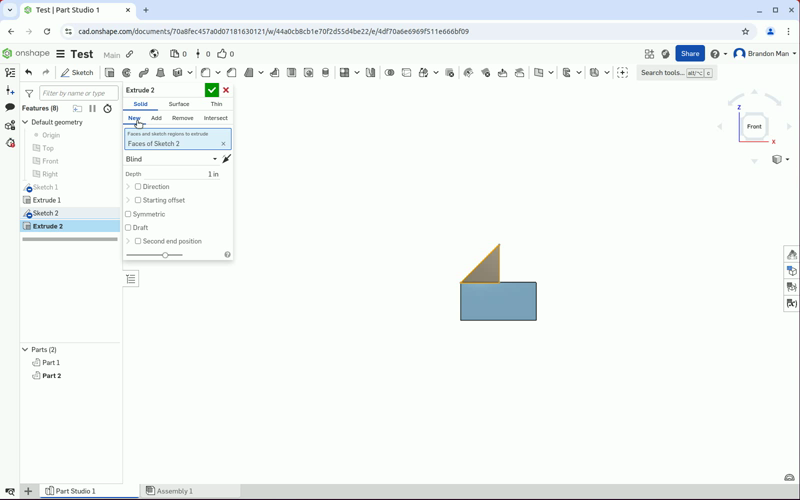
key(tab, 4)
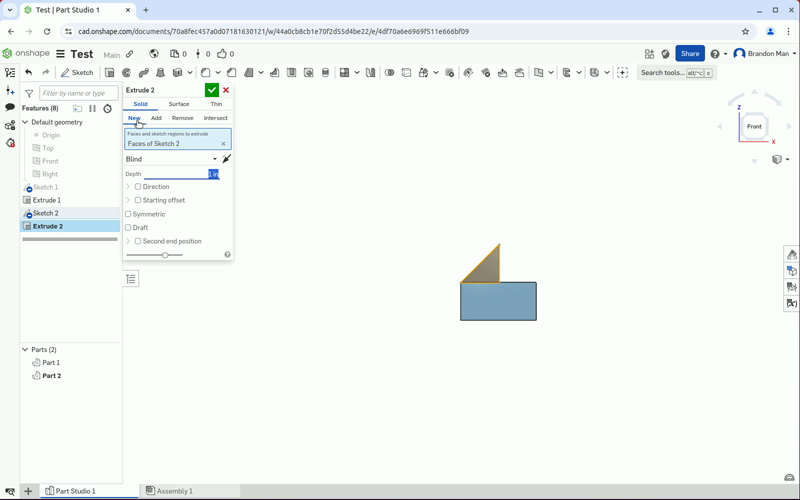
text(23.108)
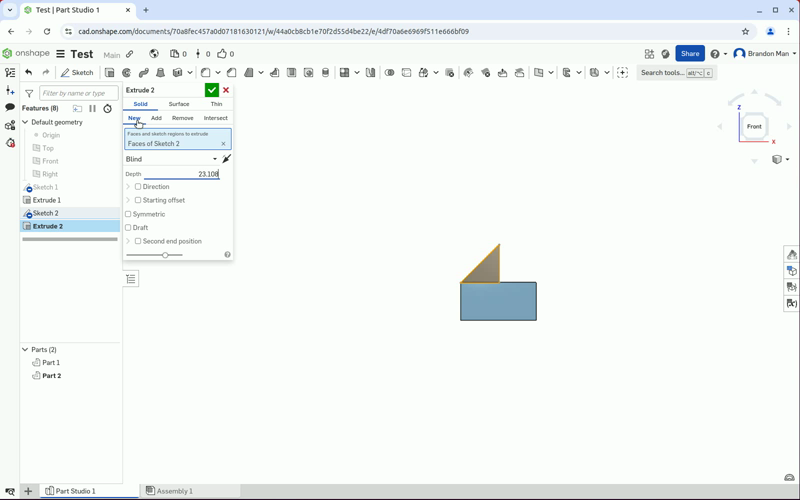
key(enter)
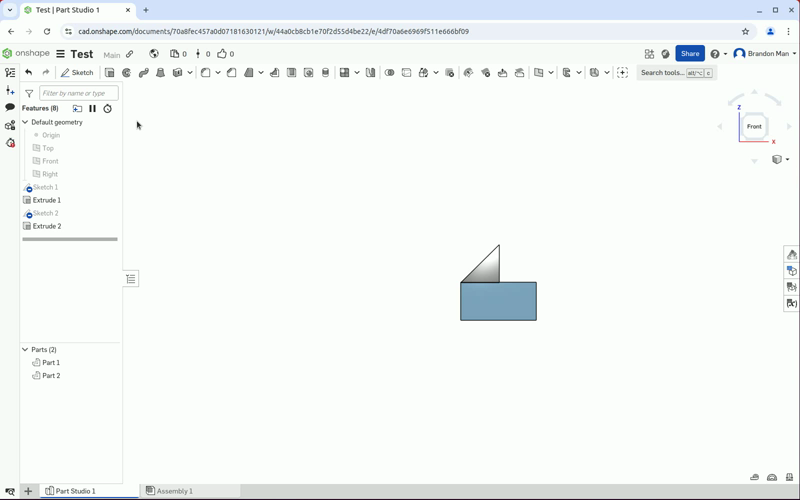
key(shift+h)
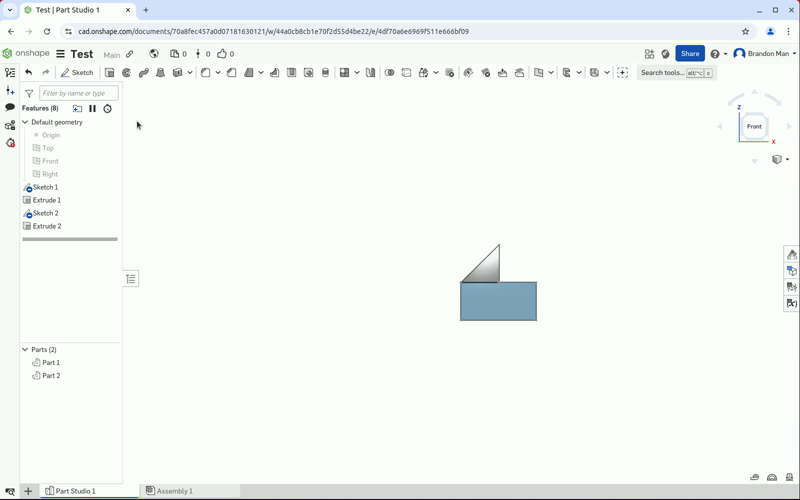
key(shift+h)
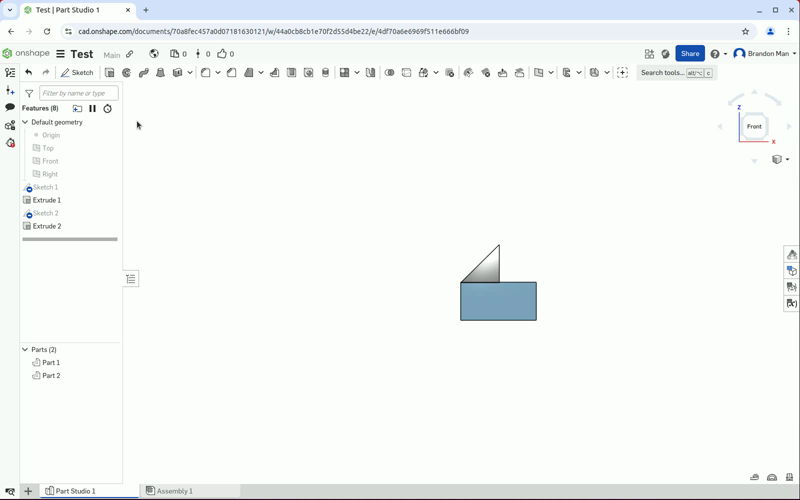
mouse_move(73, 189)
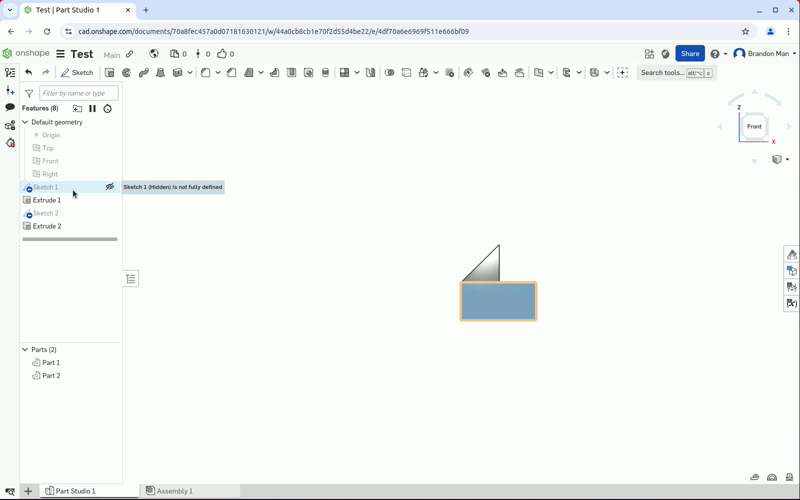
click(73, 189)
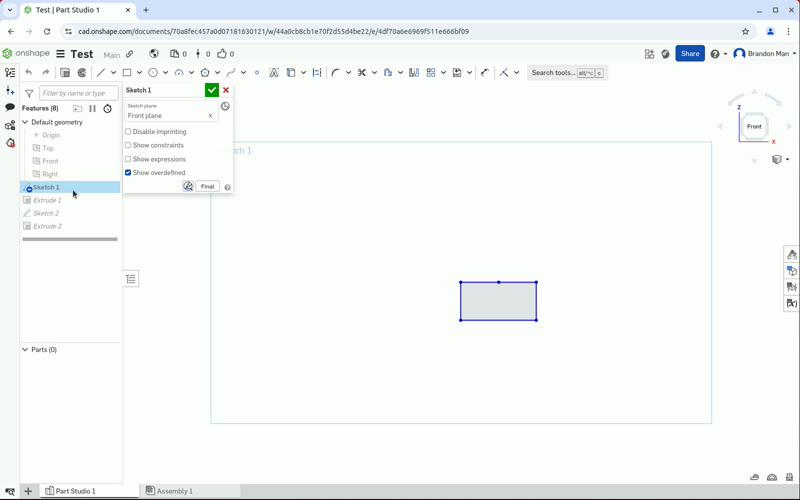
mouse_move(229, 92)
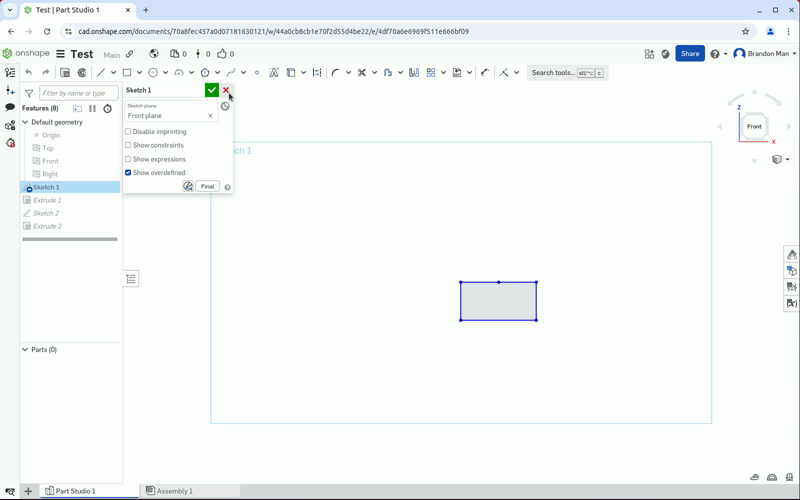
click(229, 92)
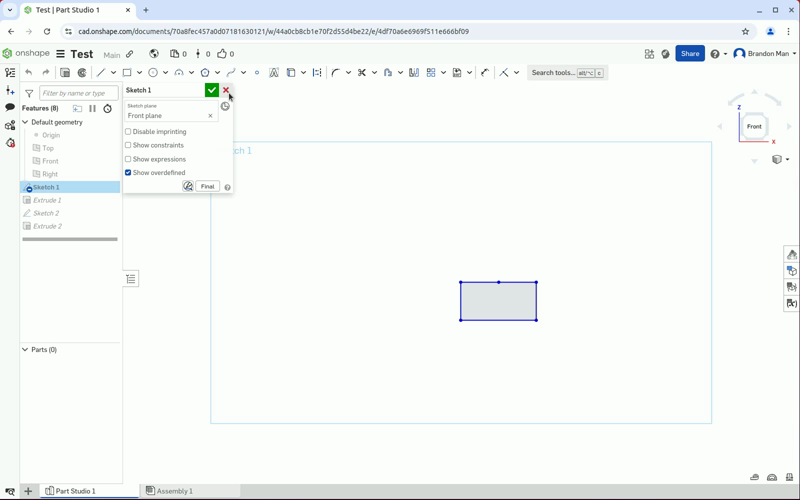
key(shift+s)
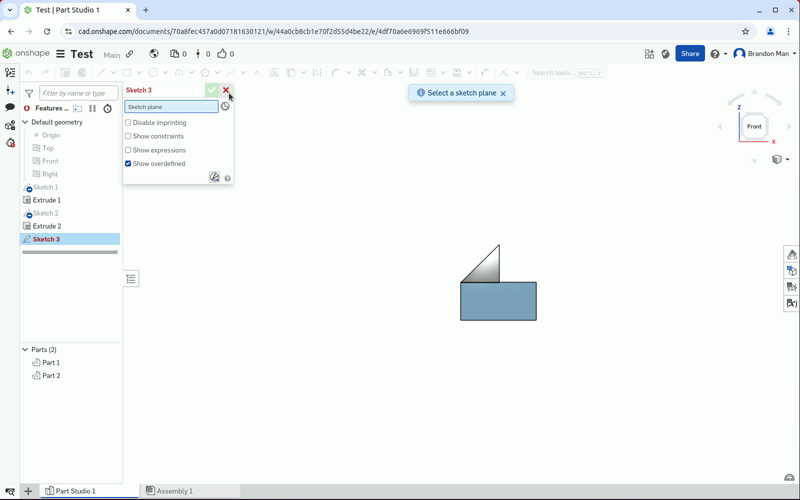
mouse_move(73, 163)
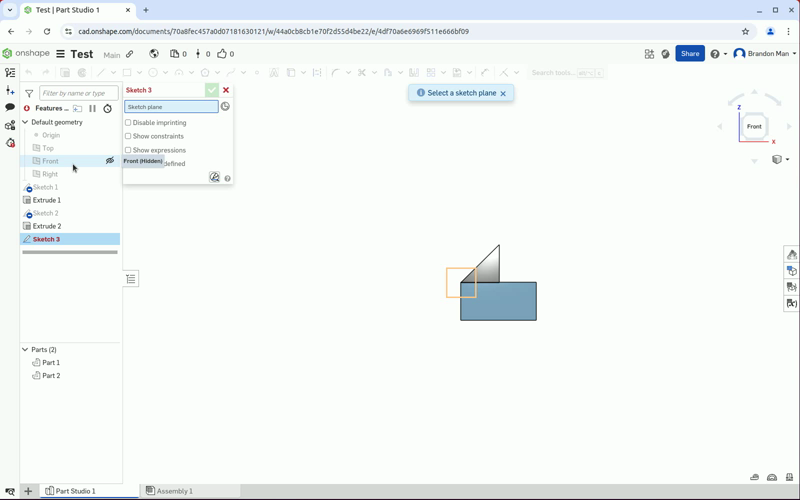
click(73, 163)
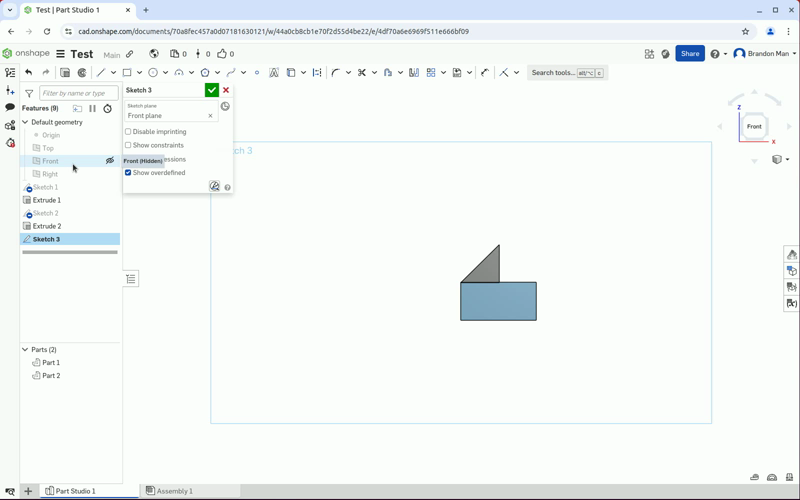
mouse_move(73, 352)
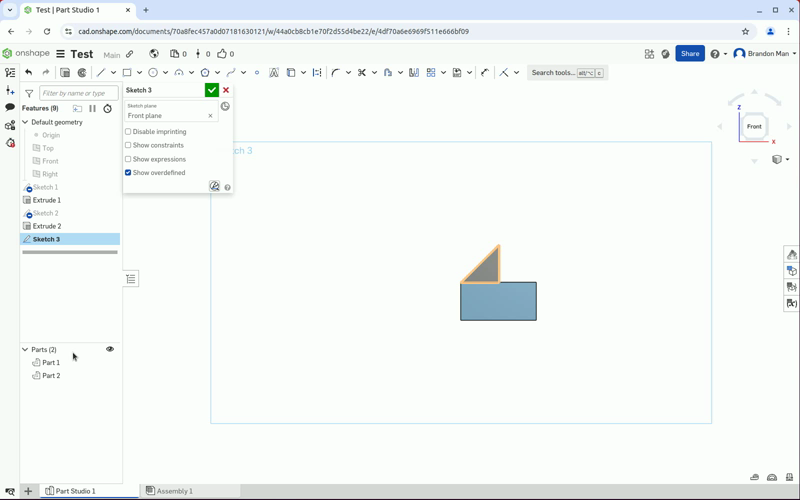
key(y)
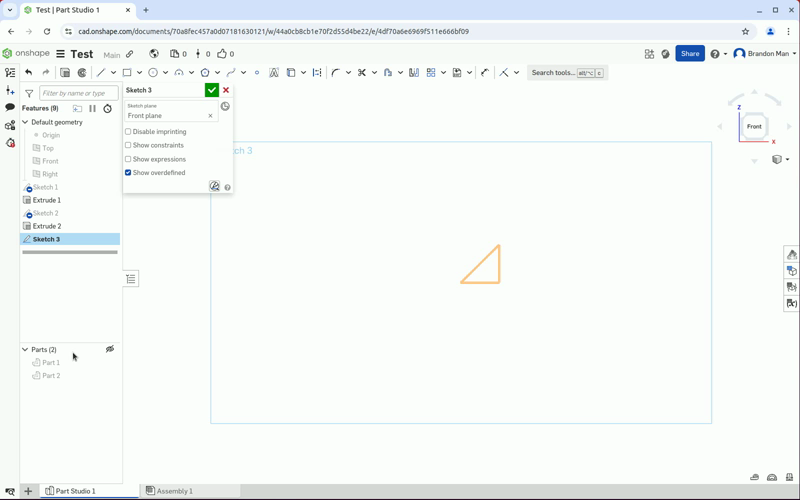
key(l)
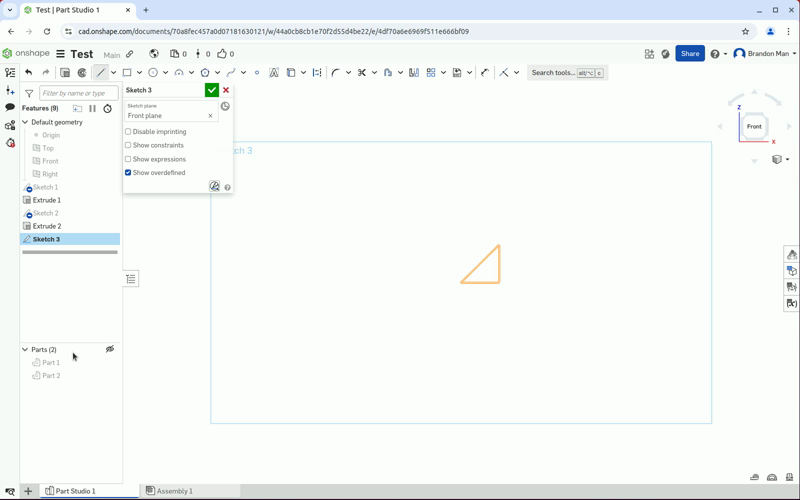
key_down(shift)
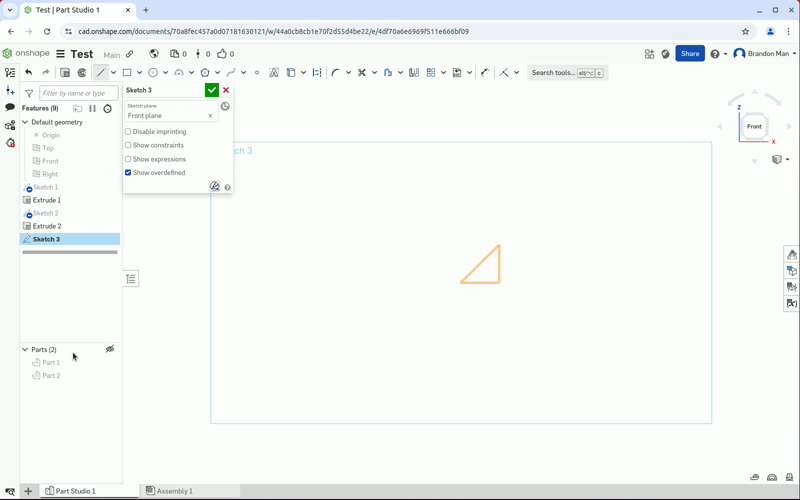
mouse_move(498, 282)
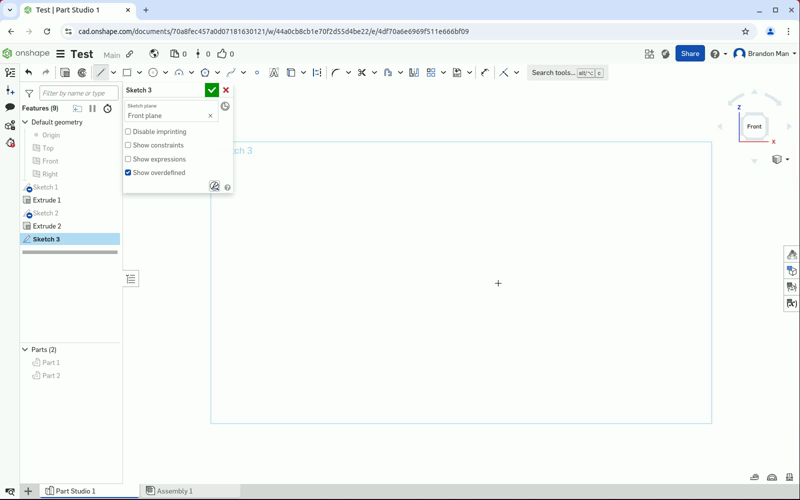
click(498, 282)
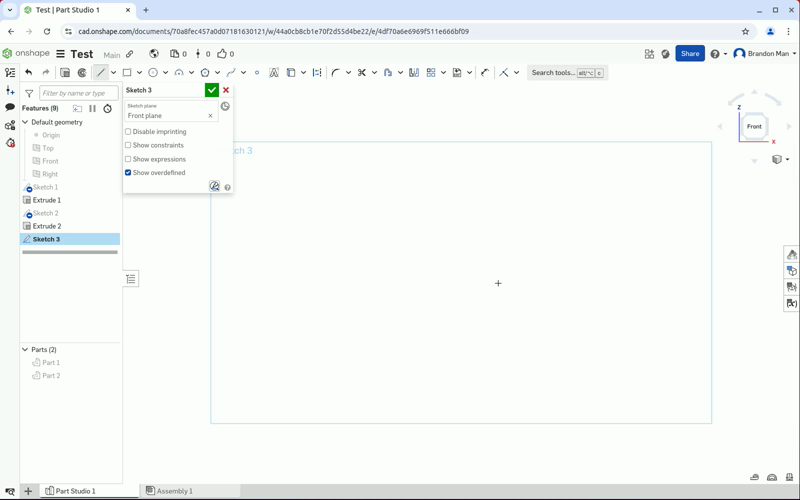
key_up(shift)
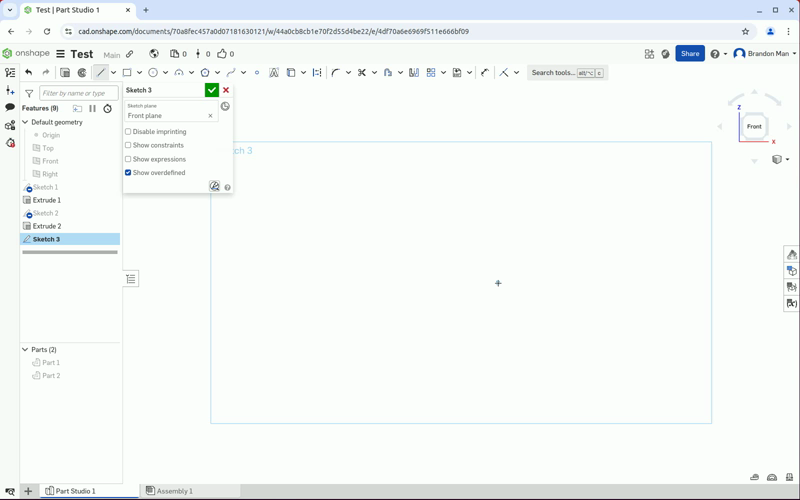
key_down(shift)
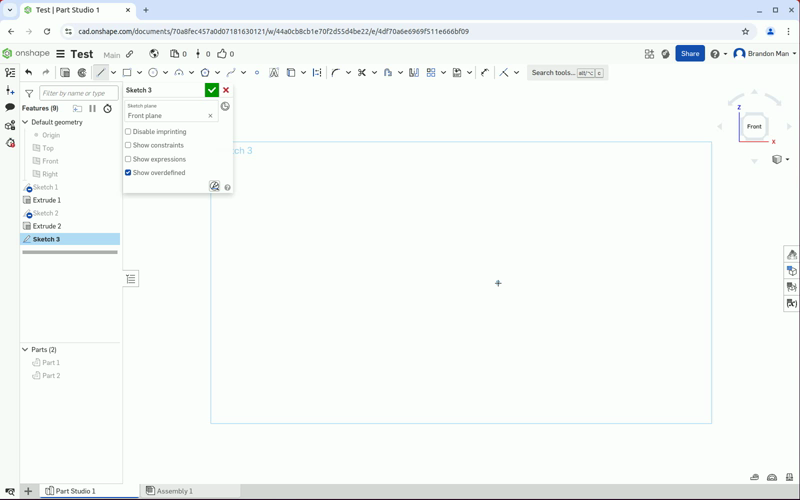
mouse_move(528, 282)
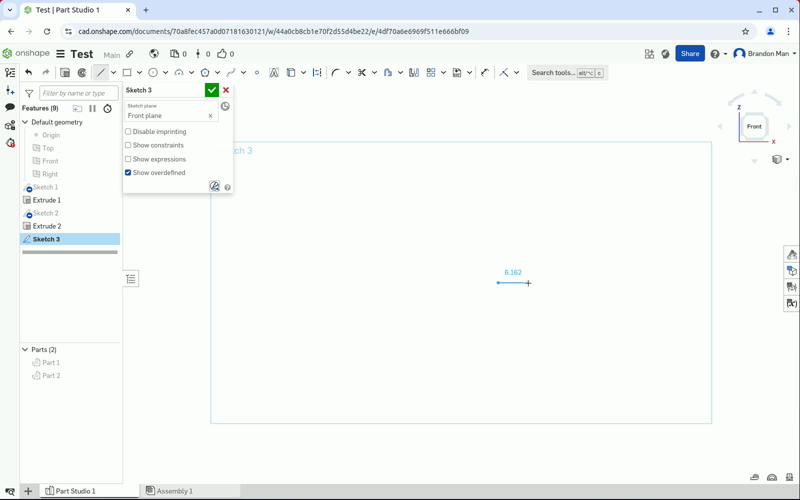
mouse_move(536, 282)
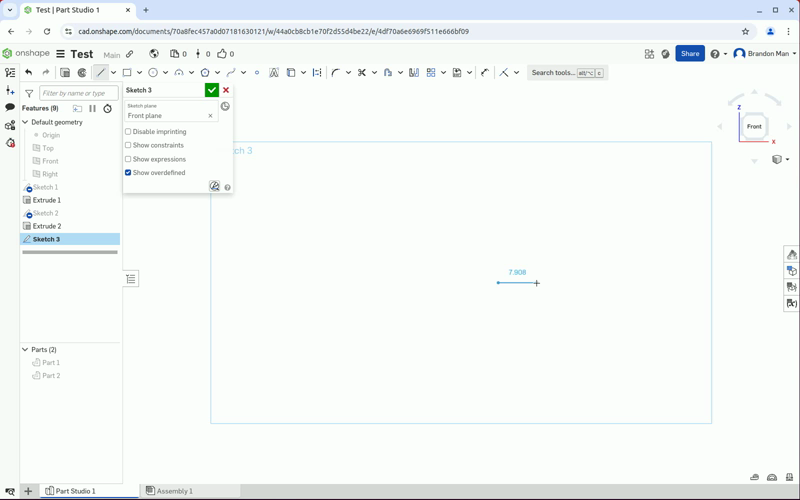
click(536, 282)
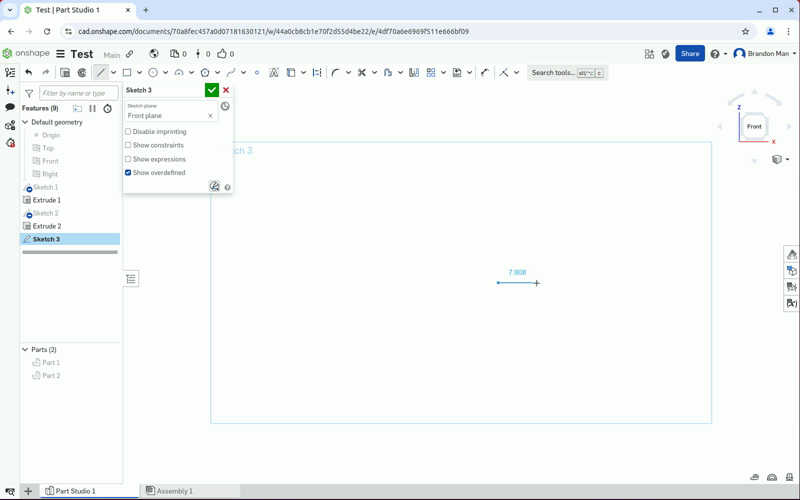
key_up(shift)
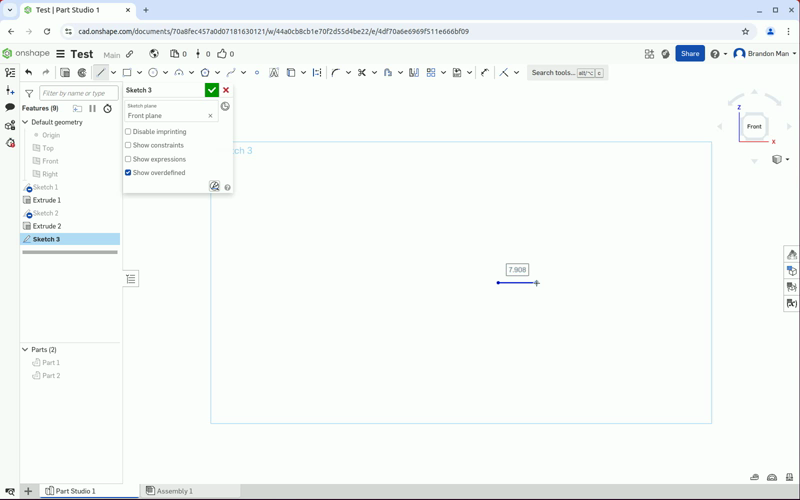
key_down(shift)
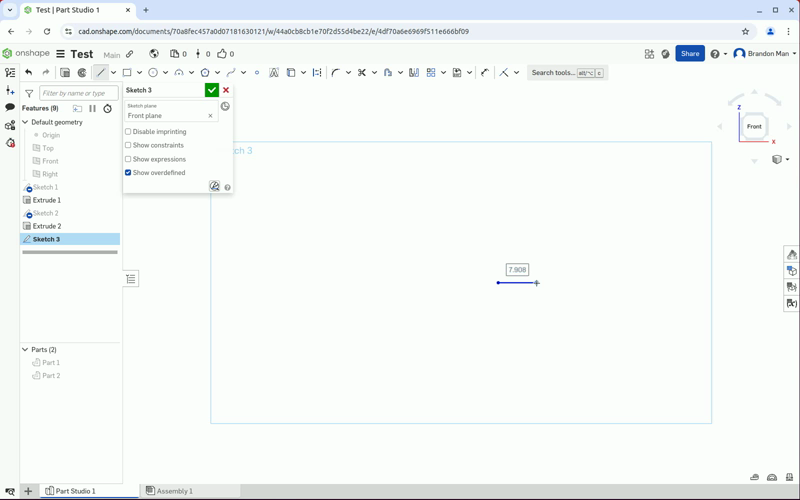
mouse_move(566, 282)
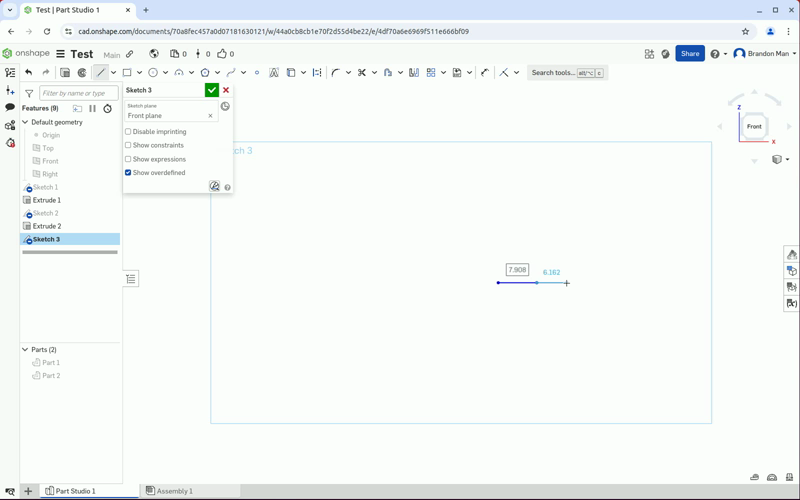
mouse_move(498, 244)
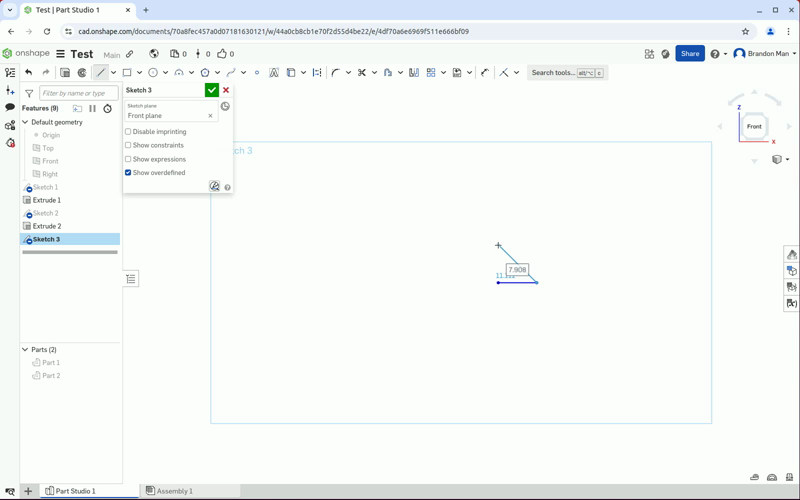
click(498, 244)
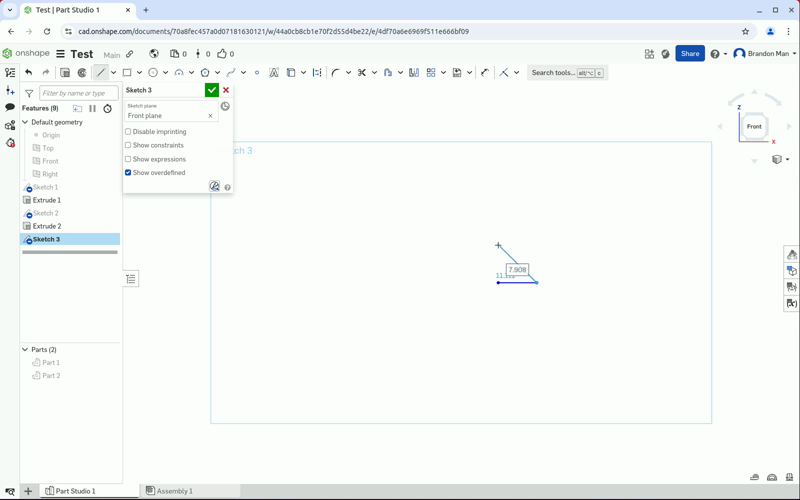
key_up(shift)
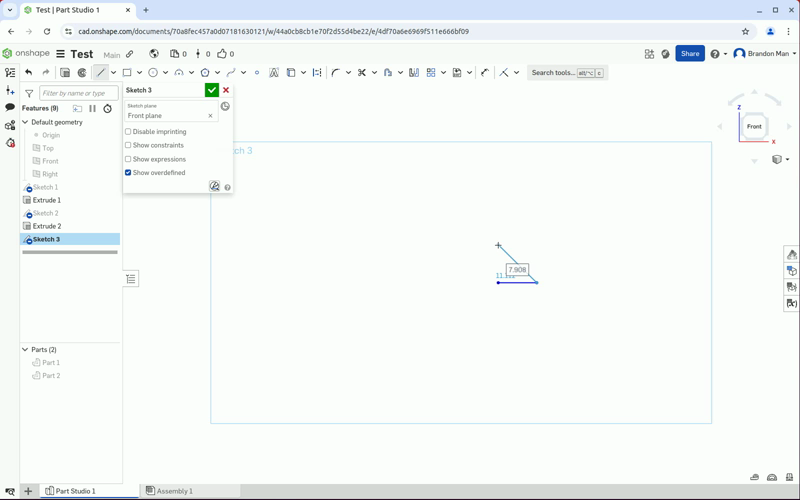
mouse_move(528, 244)
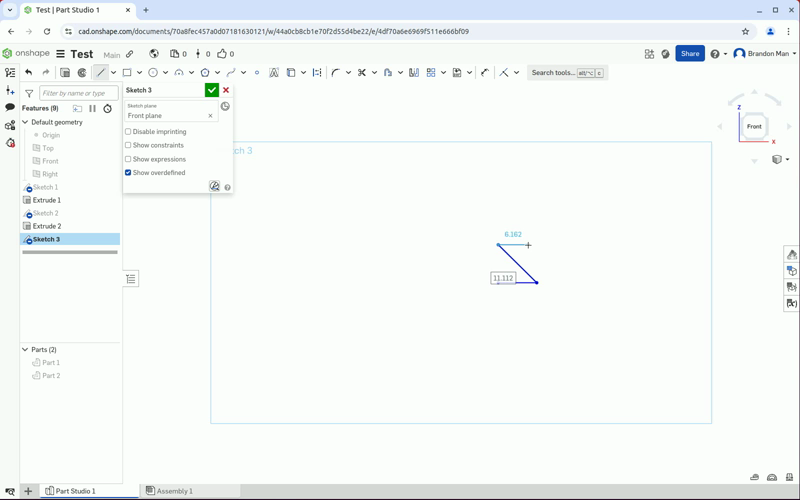
key_down(shift)
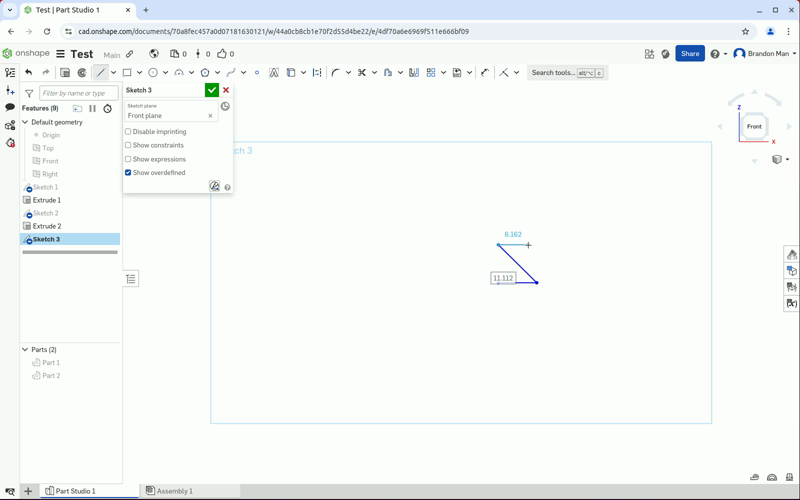
mouse_move(498, 282)
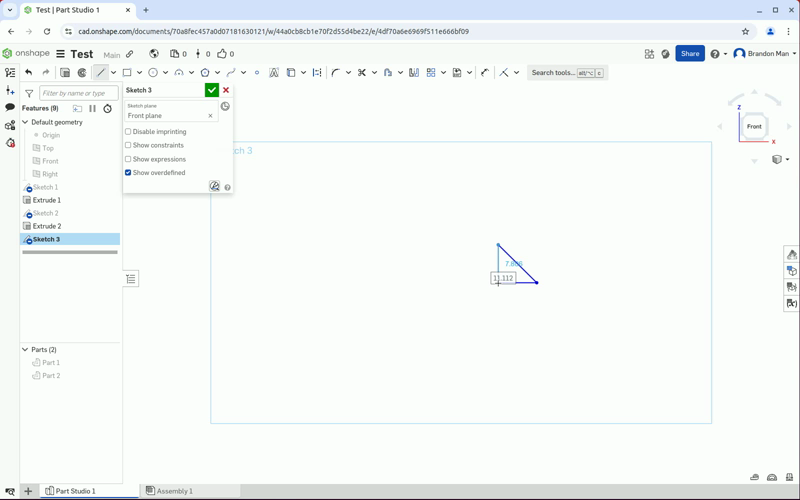
key_up(shift)
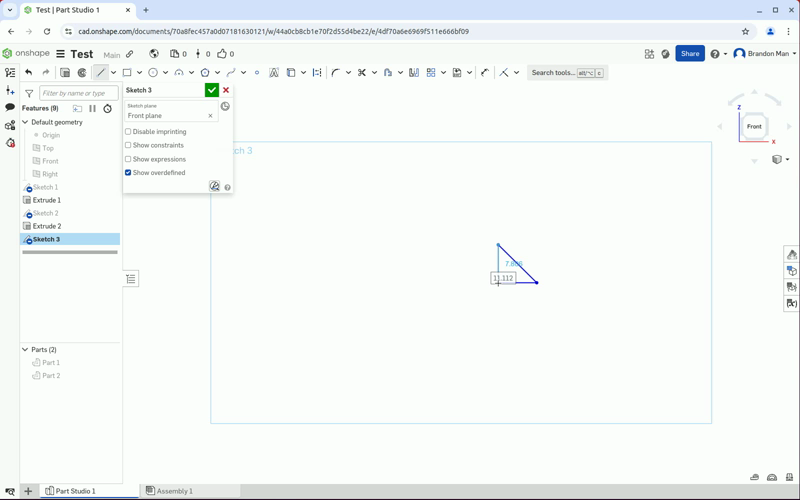
click(498, 282)
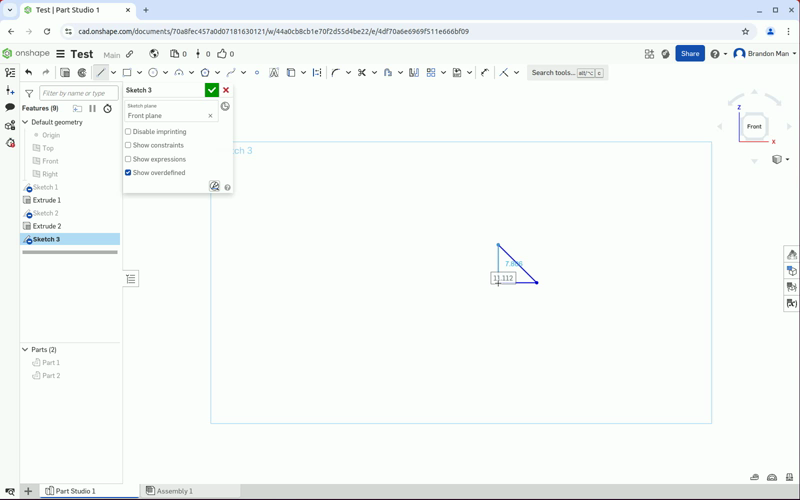
key(esc)
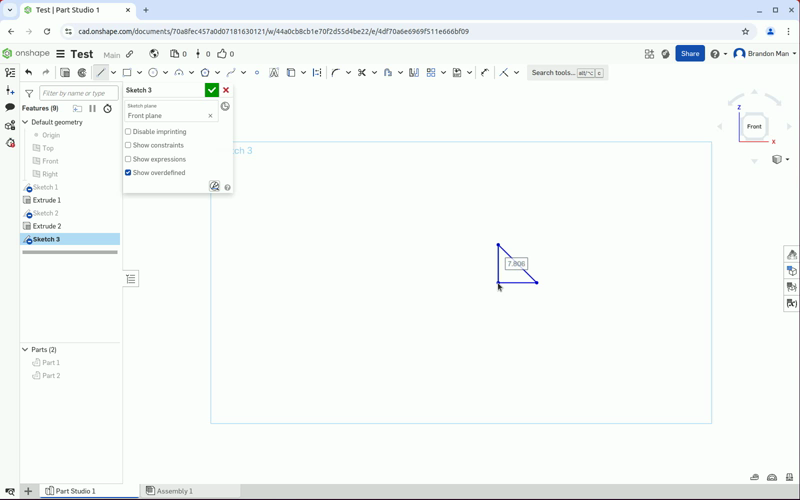
mouse_move(509, 280)
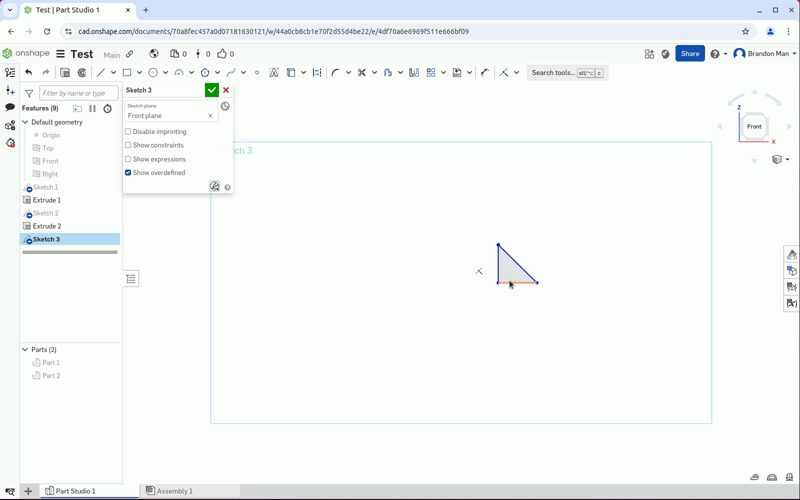
scroll(6)
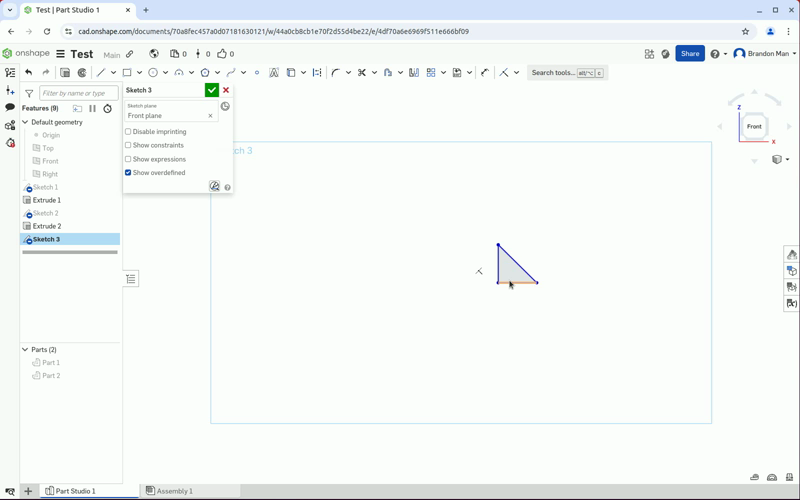
scroll(6)
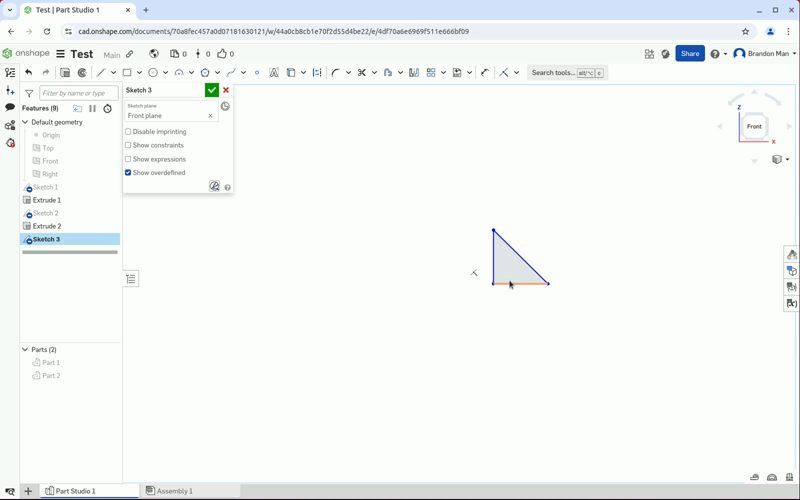
scroll(6)
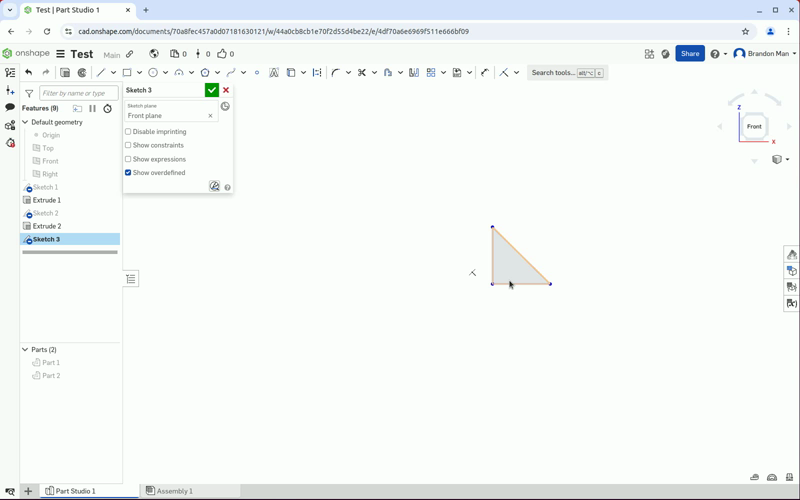
scroll(6)
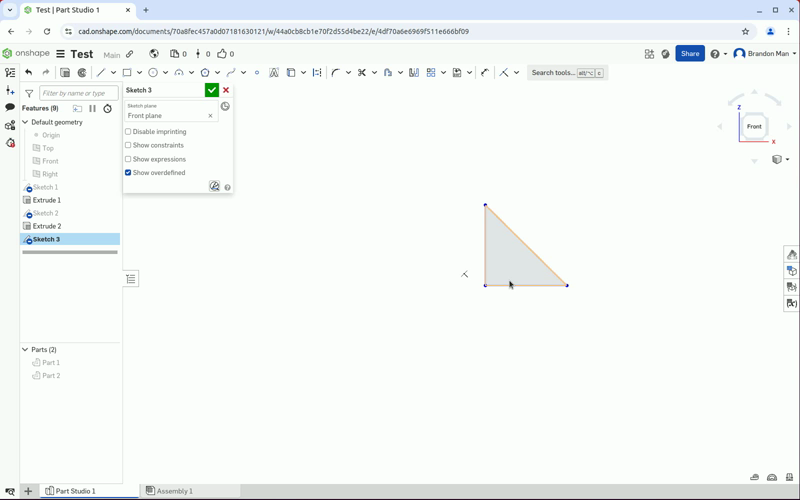
scroll(6)
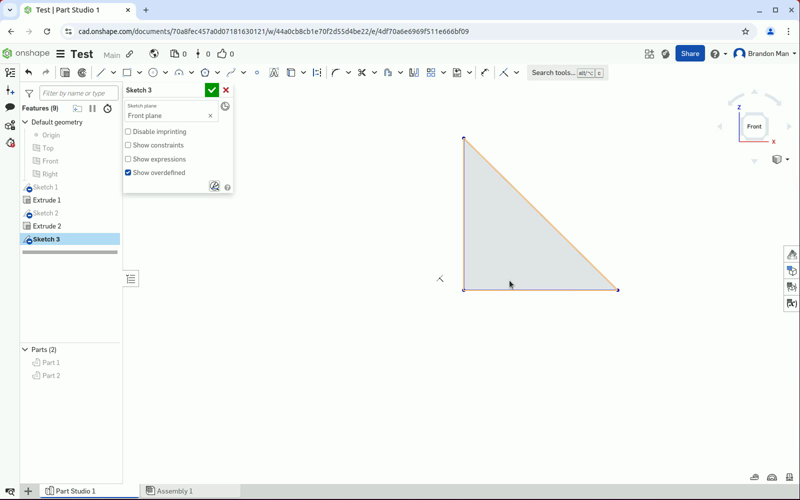
scroll(6)
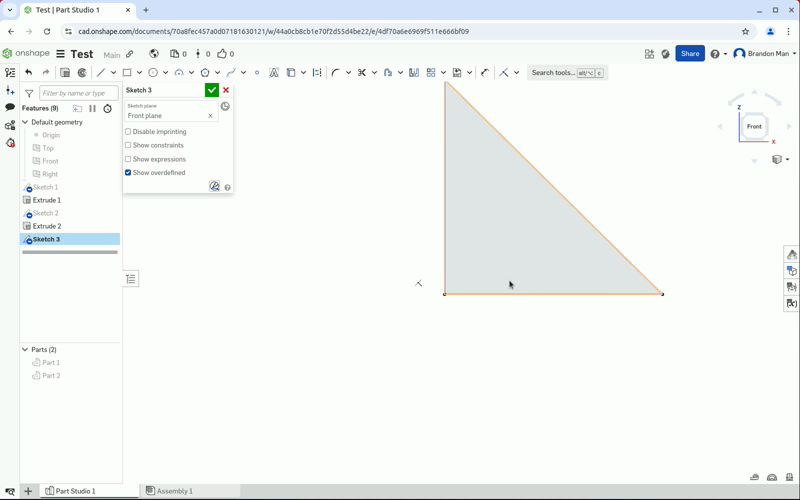
scroll(6)
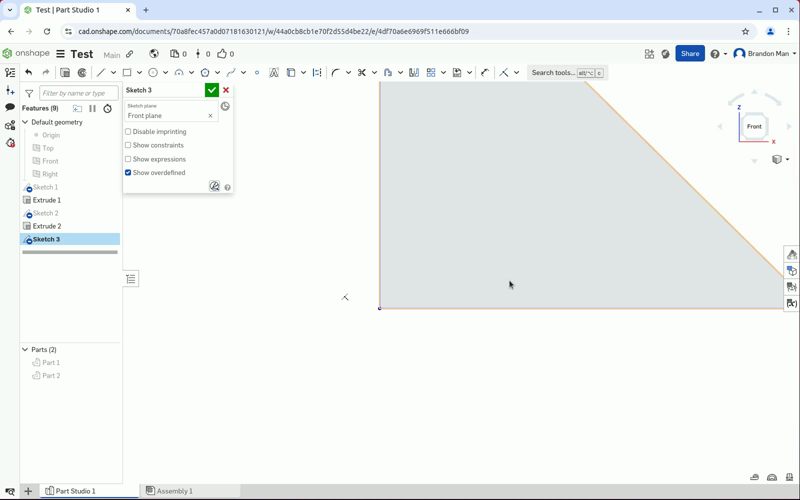
click(509, 280)
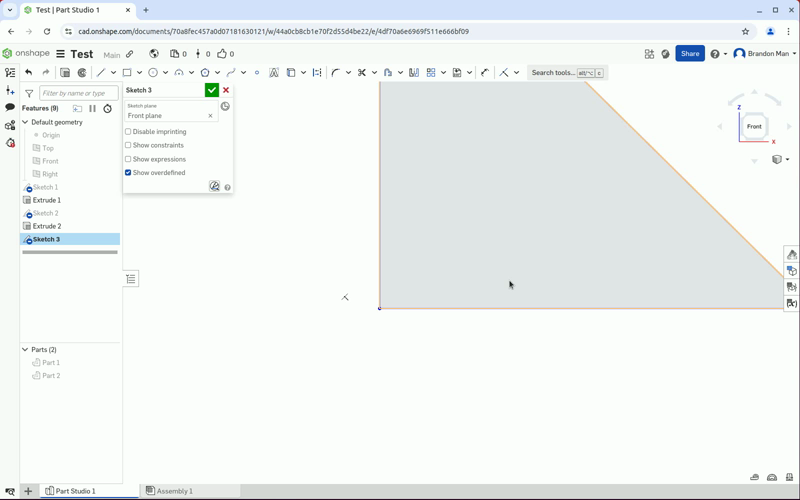
scroll(-6)
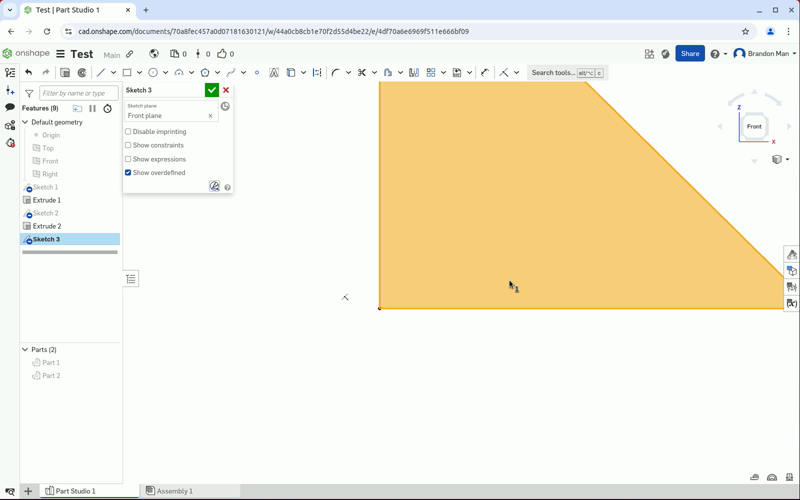
scroll(-6)
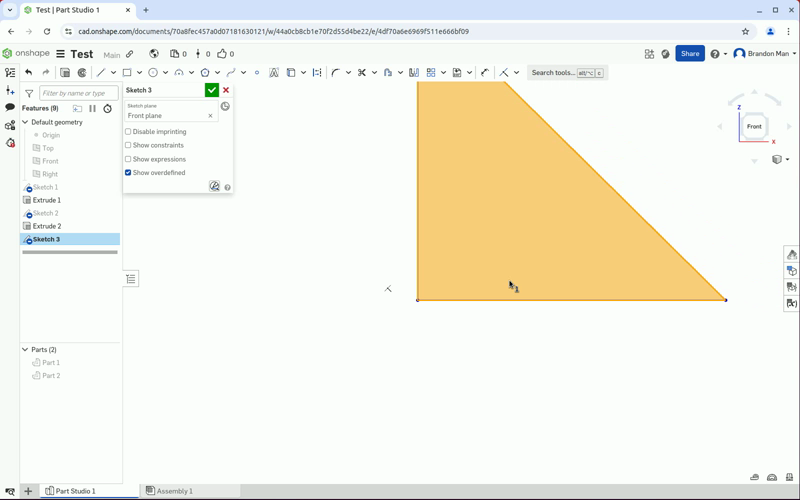
scroll(-6)
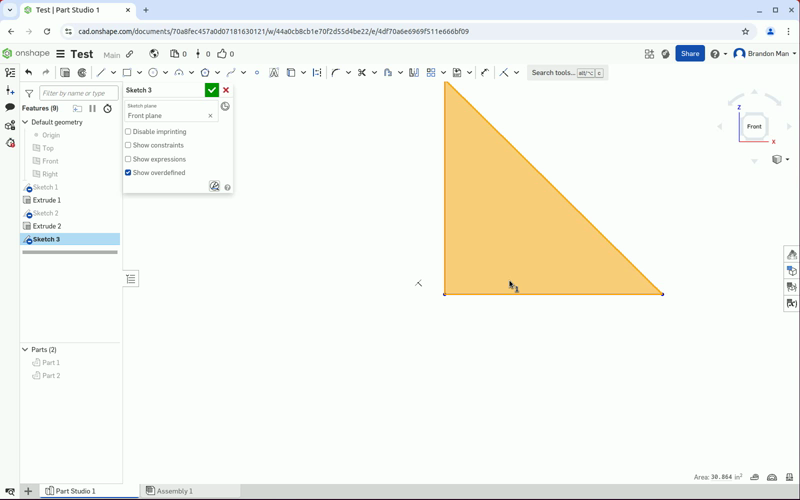
scroll(-6)
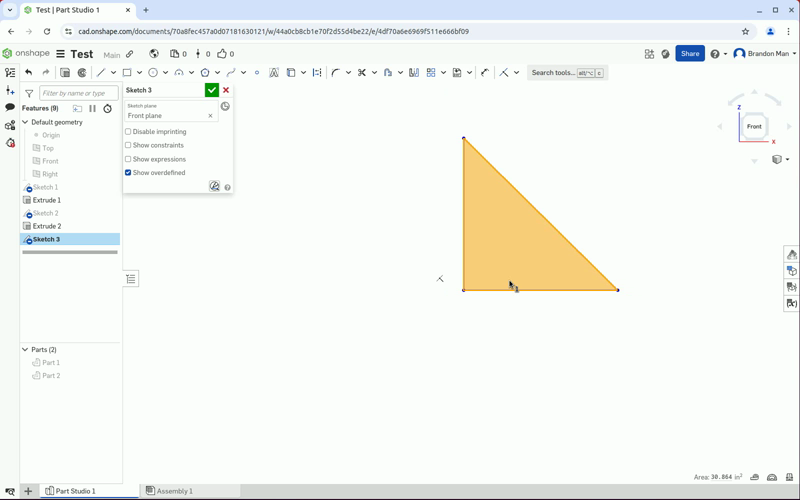
scroll(-6)
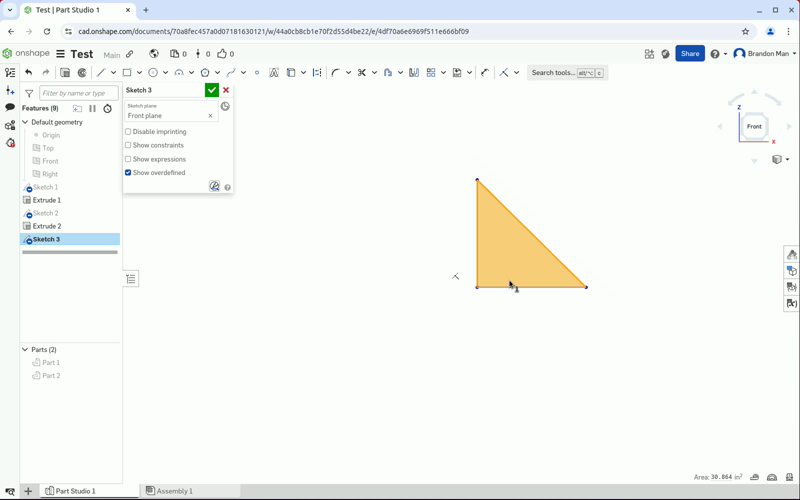
scroll(-6)
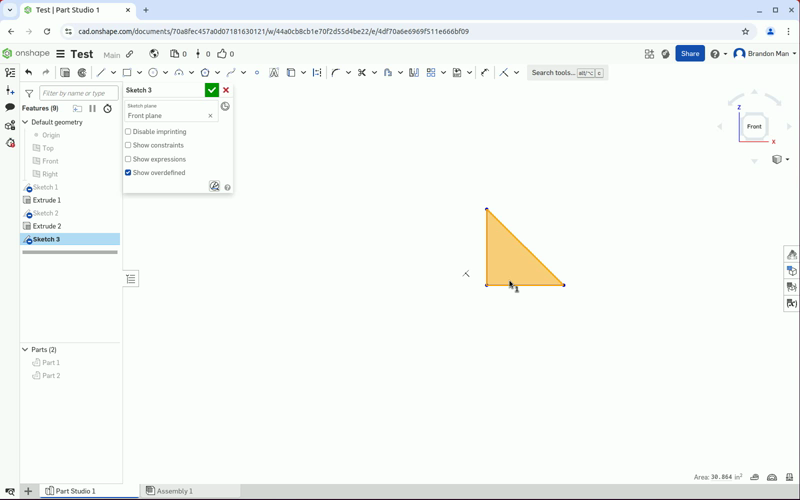
scroll(-6)
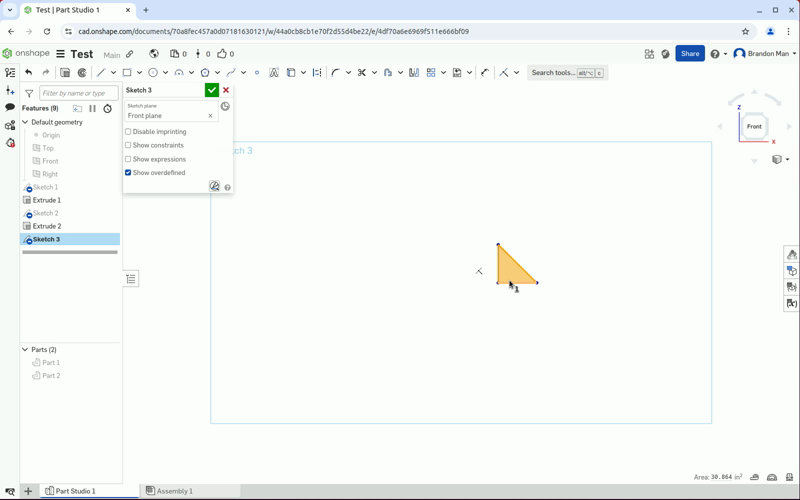
mouse_move(73, 352)
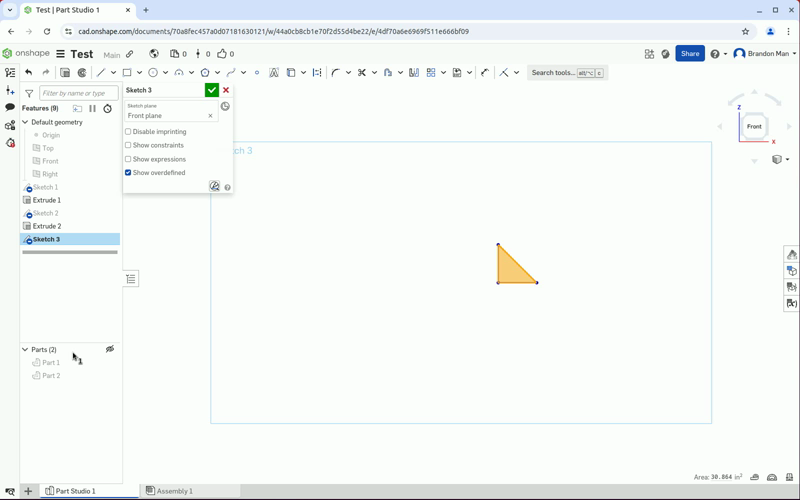
key(shift+y)
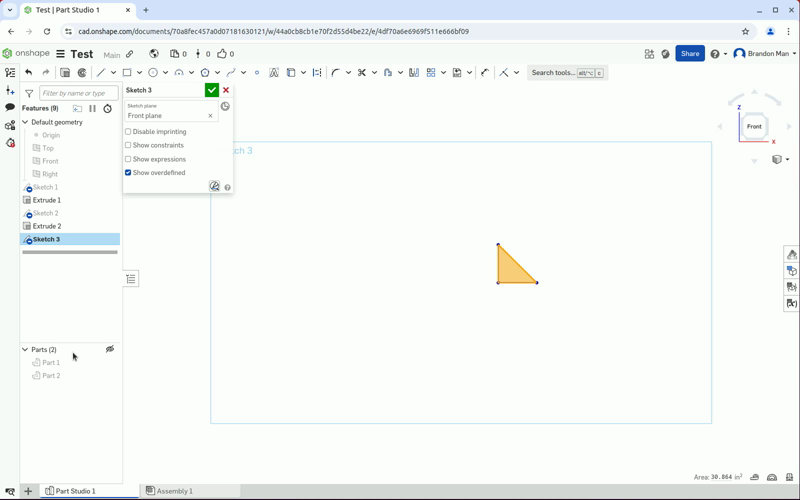
key(shift+e)
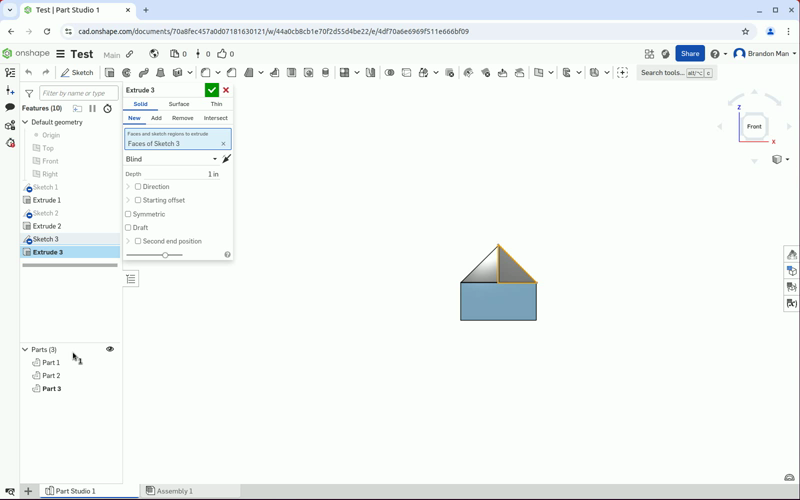
mouse_move(143, 106)
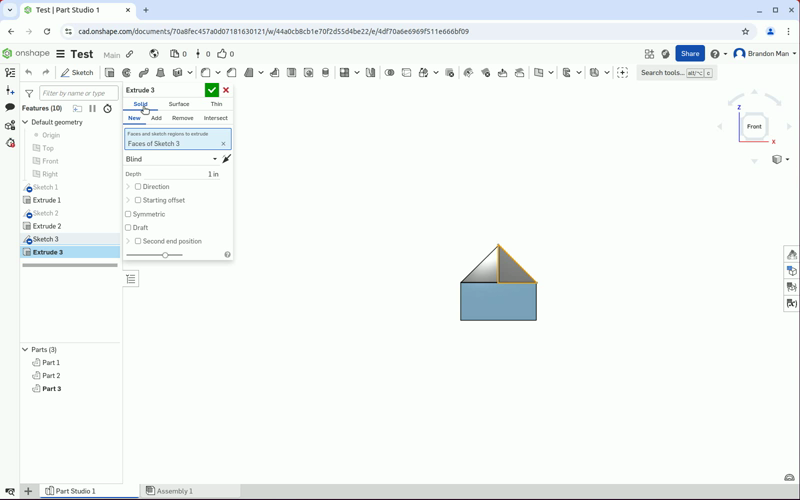
click(143, 106)
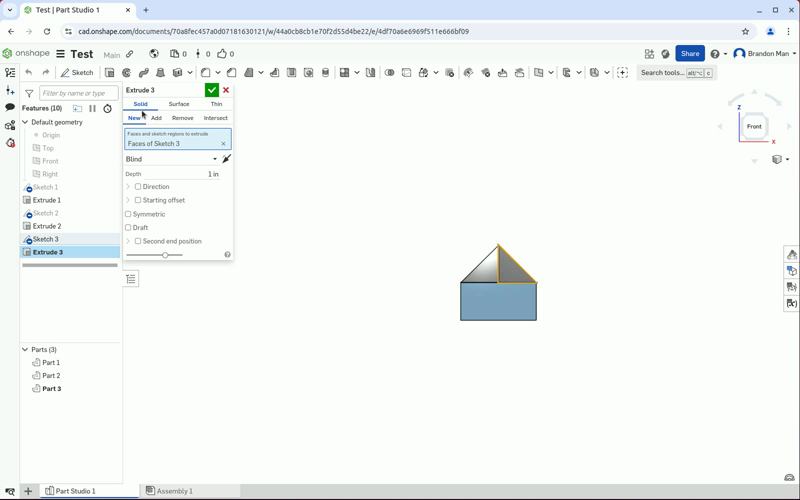
mouse_move(137, 120)
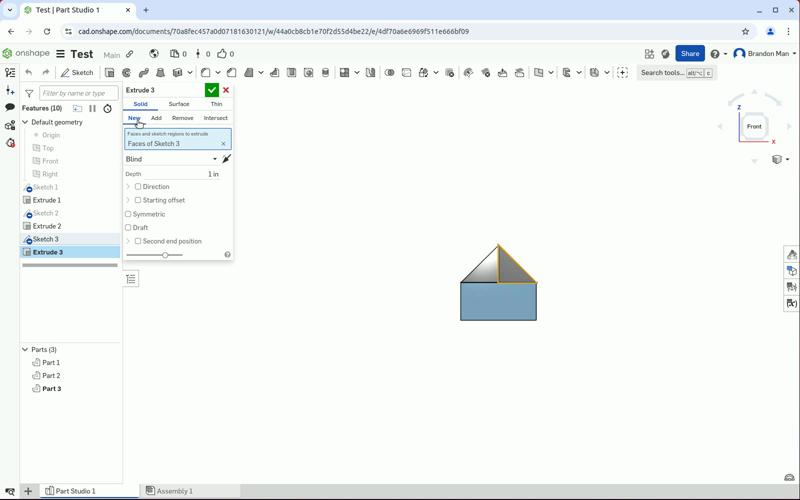
click(137, 120)
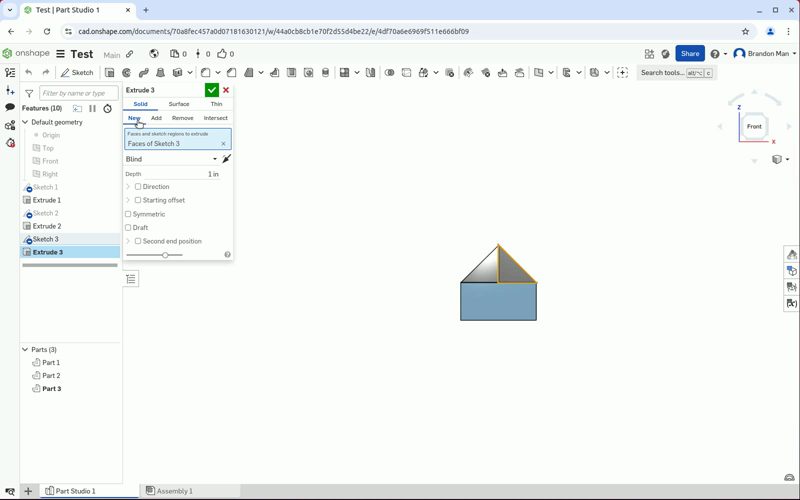
key(tab, 4)
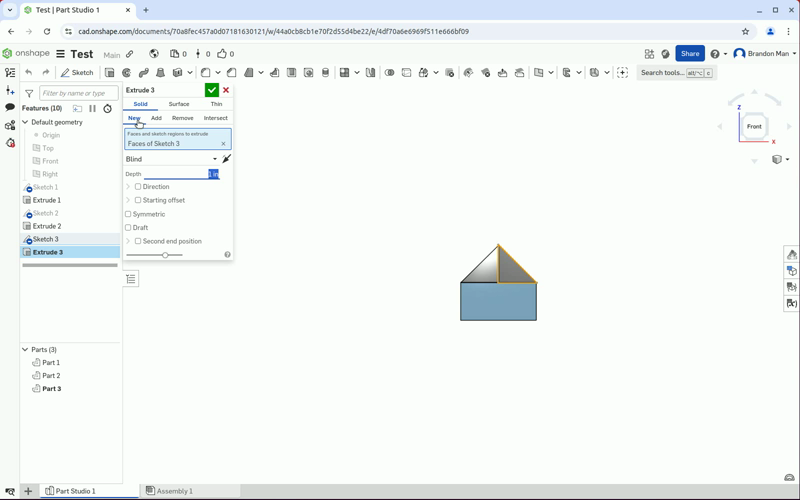
text(23.108)
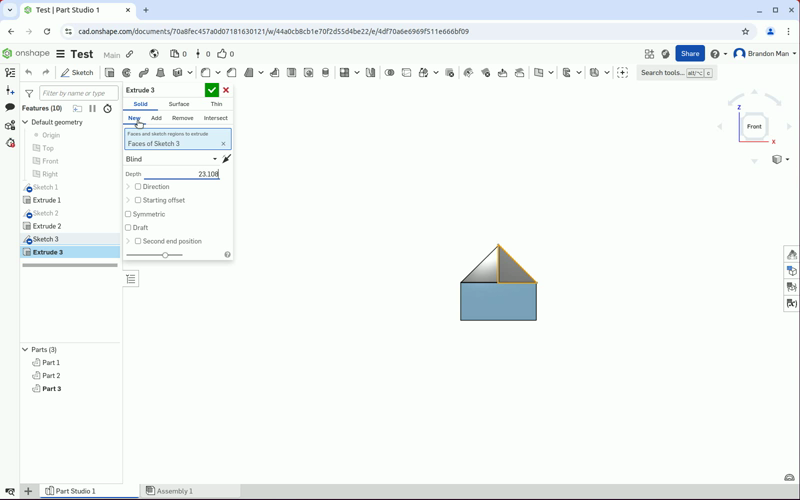
key(enter)
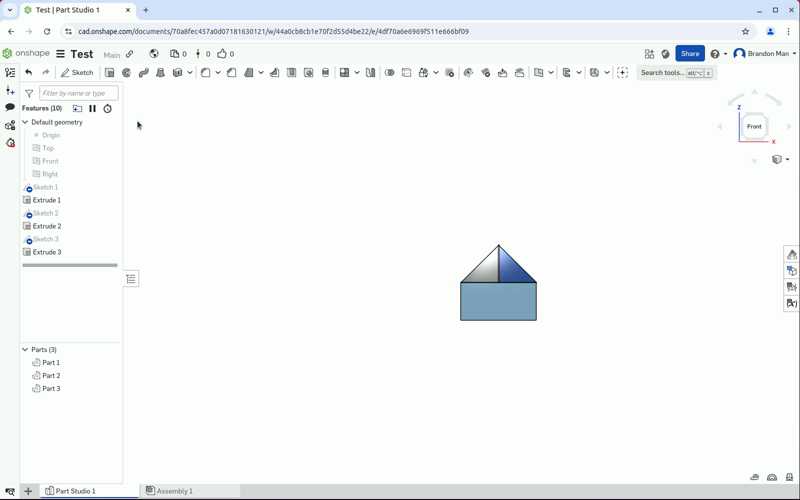
key(shift+h)
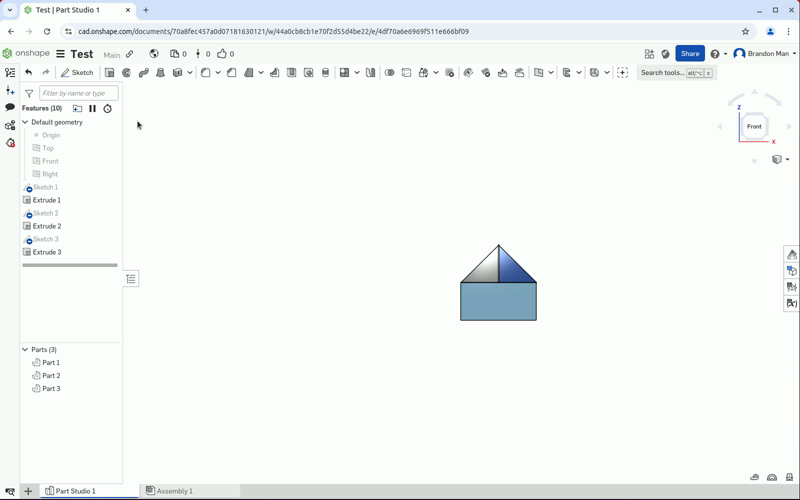
key(shift+h)
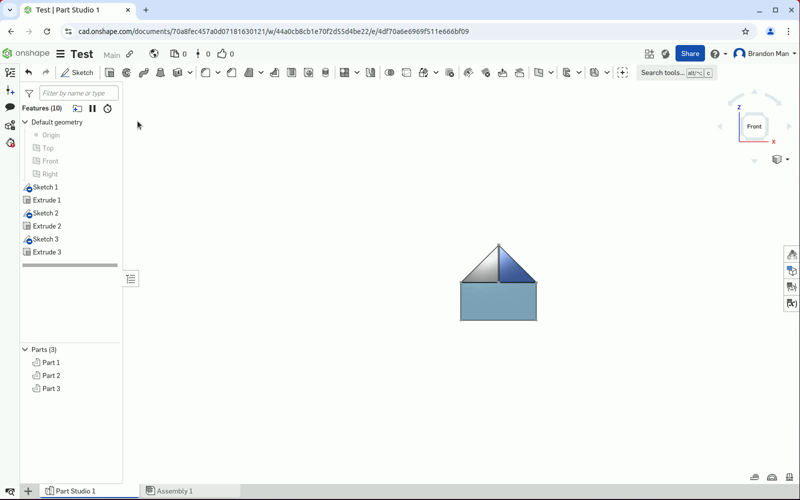
key(shift+7)
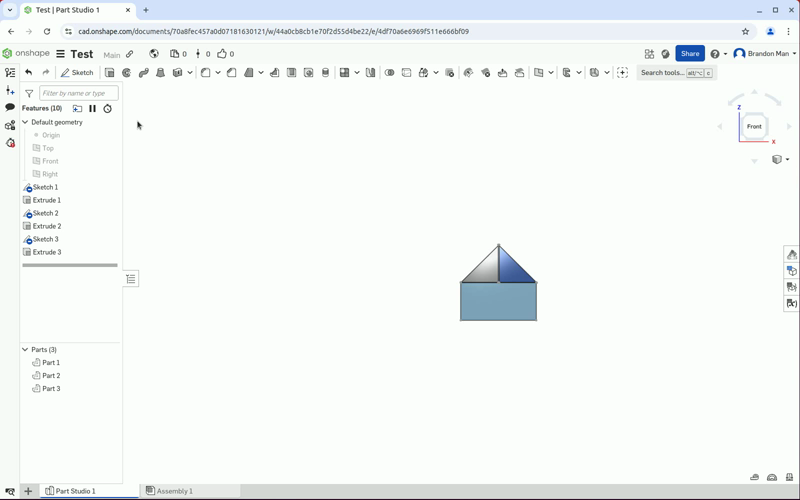
key(left, 2)
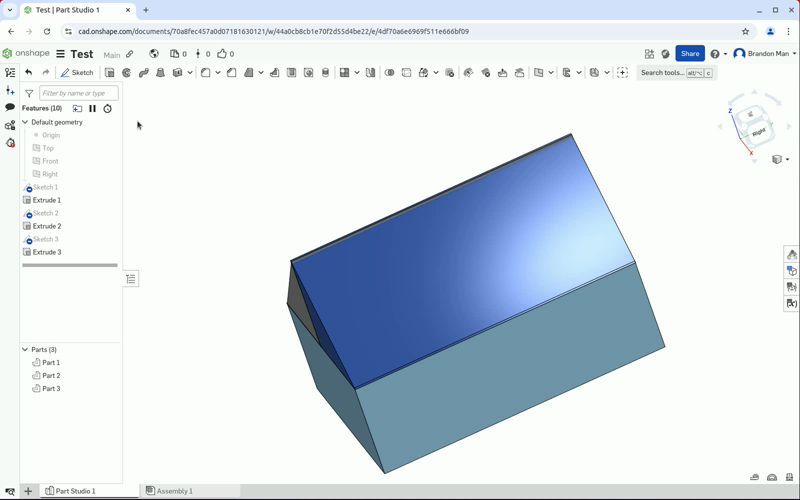
key(down, 2)
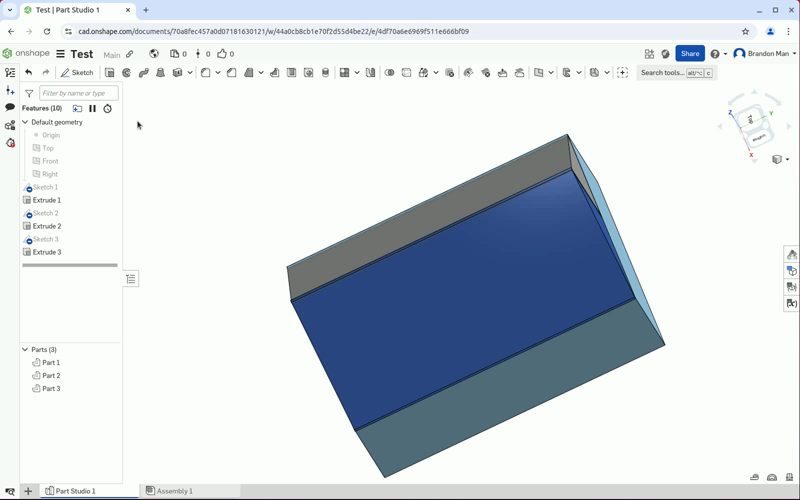
key(up, 2)
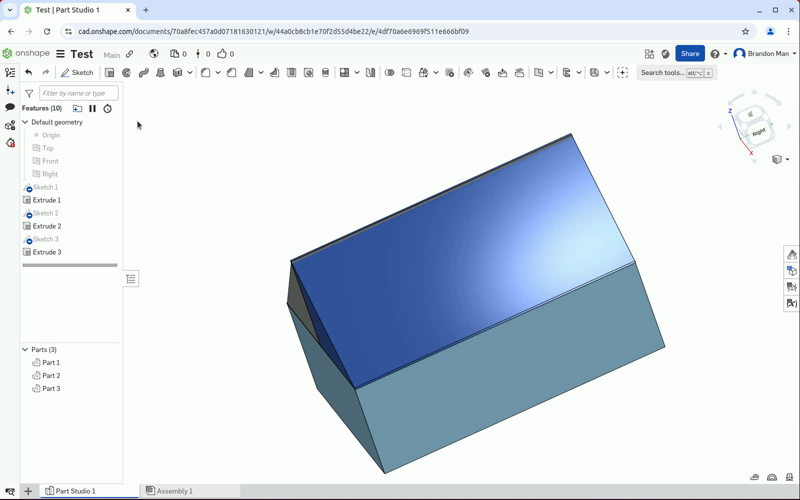
key(right, 2)
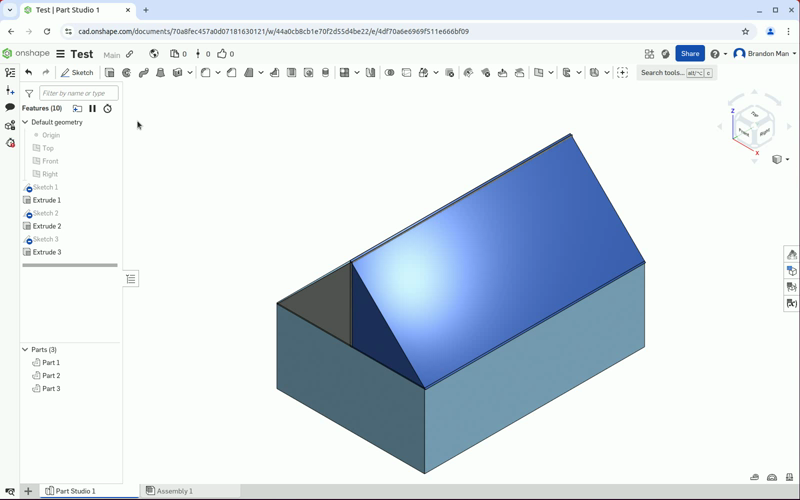
mouse_move(73, 189)
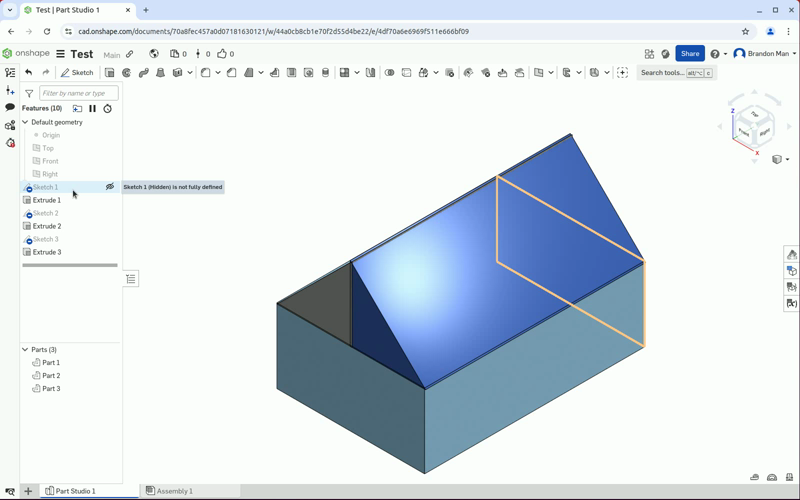
click(73, 189)